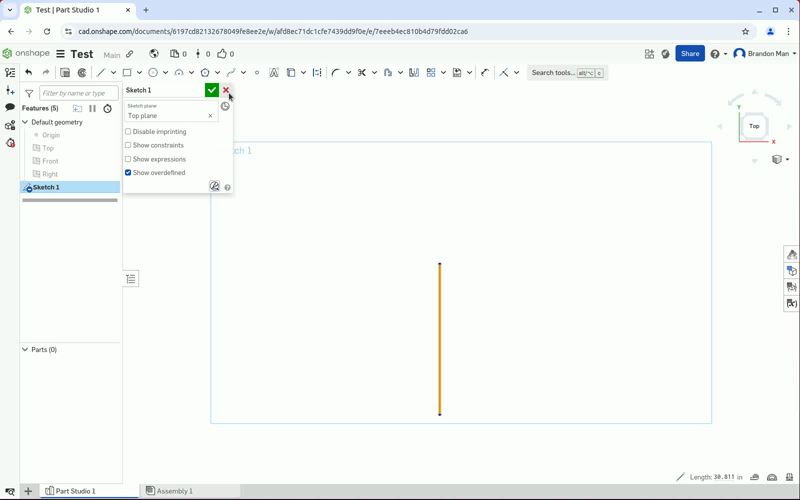
key(shift+h)
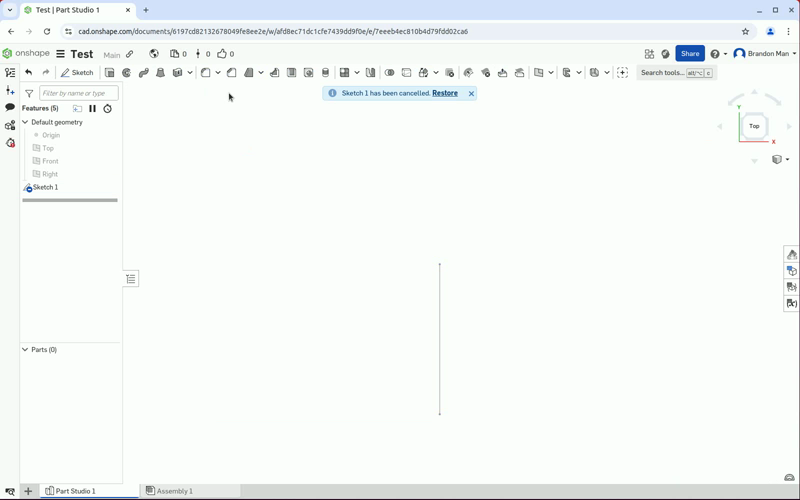
key(shift+s)
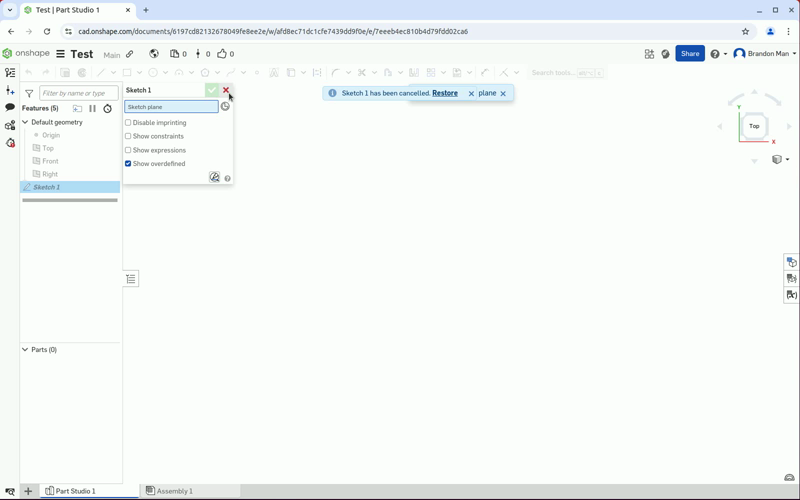
mouse_move(73, 150)
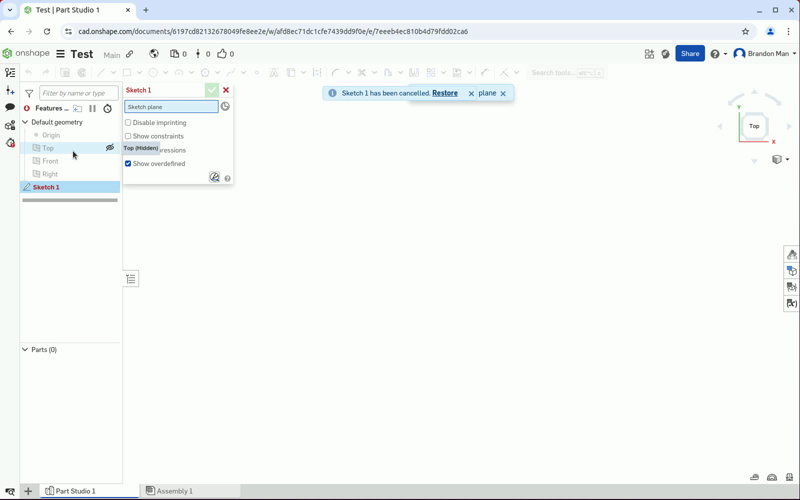
click(73, 150)
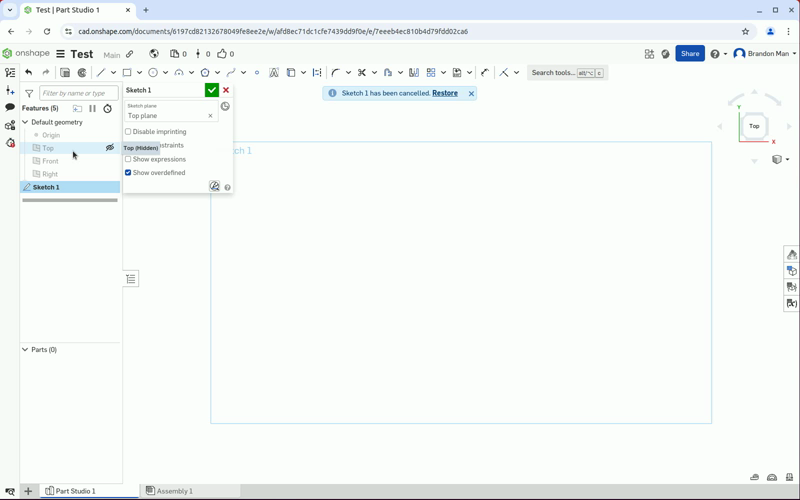
mouse_move(73, 352)
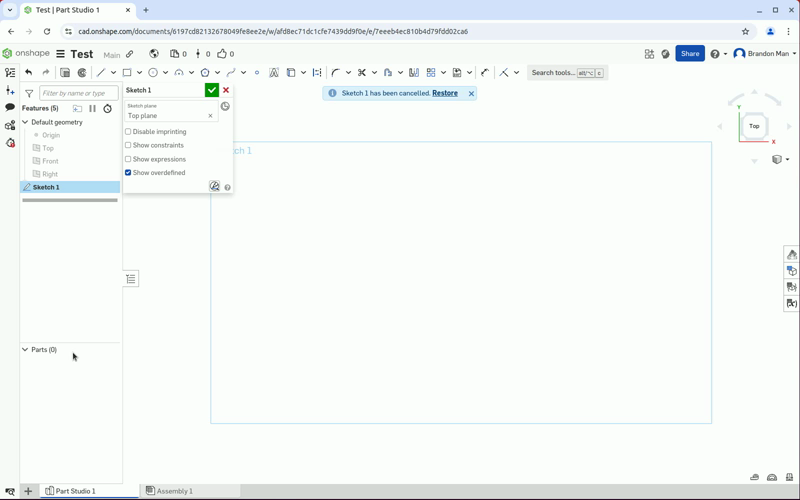
key(y)
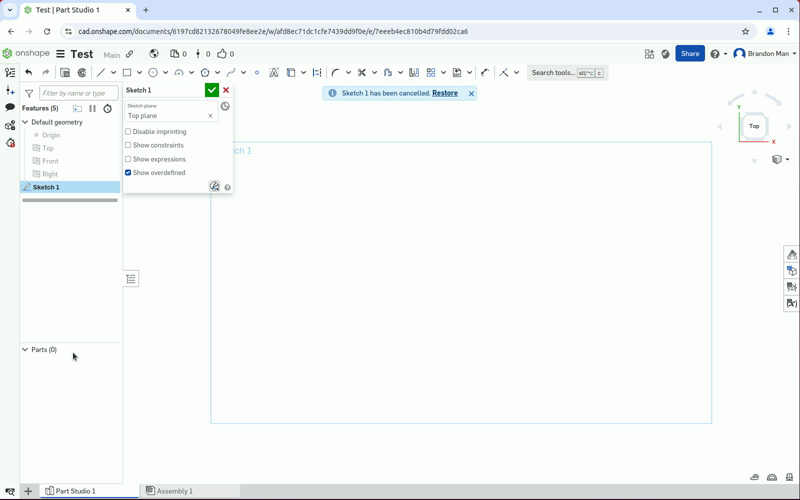
key(l)
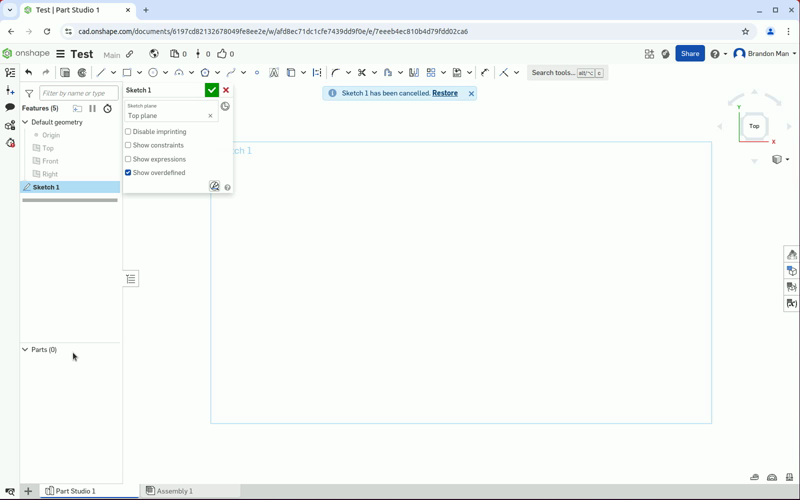
key_down(shift)
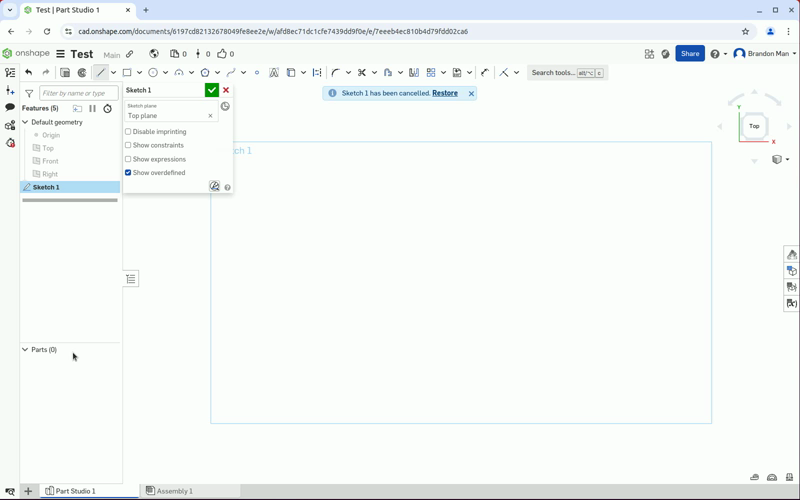
mouse_move(348, 395)
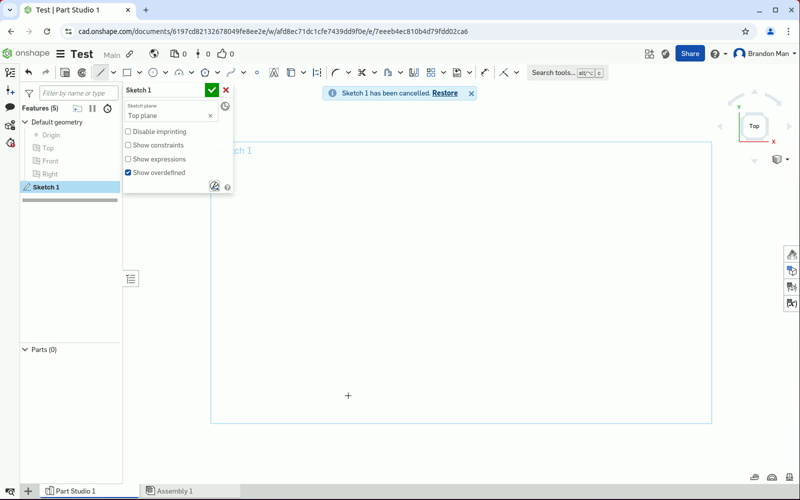
click(348, 395)
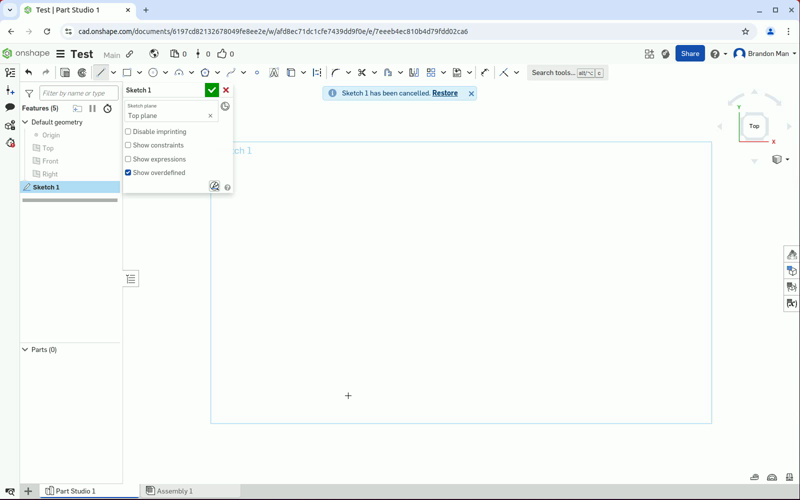
key_up(shift)
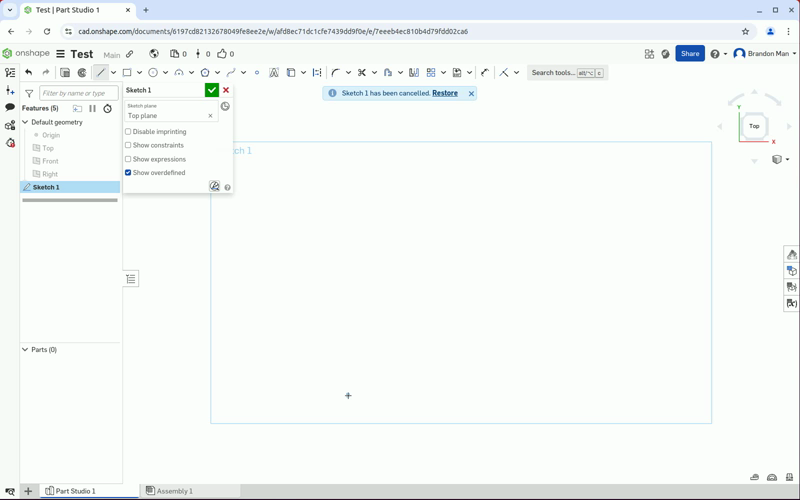
key_down(shift)
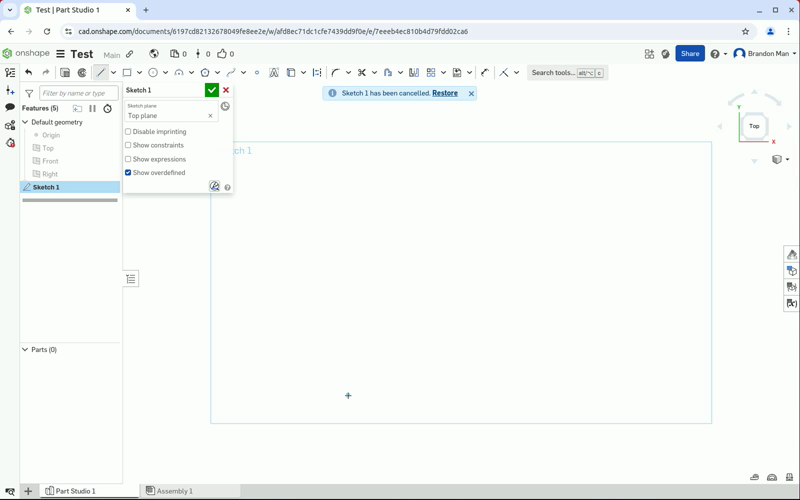
mouse_move(572, 395)
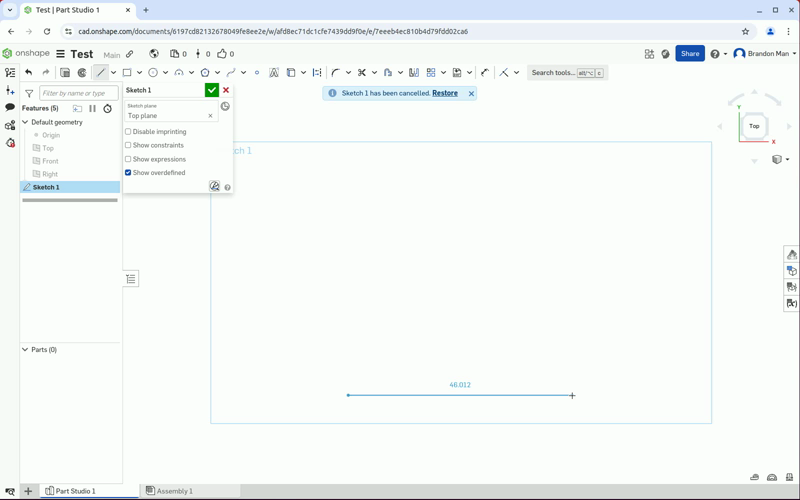
click(572, 395)
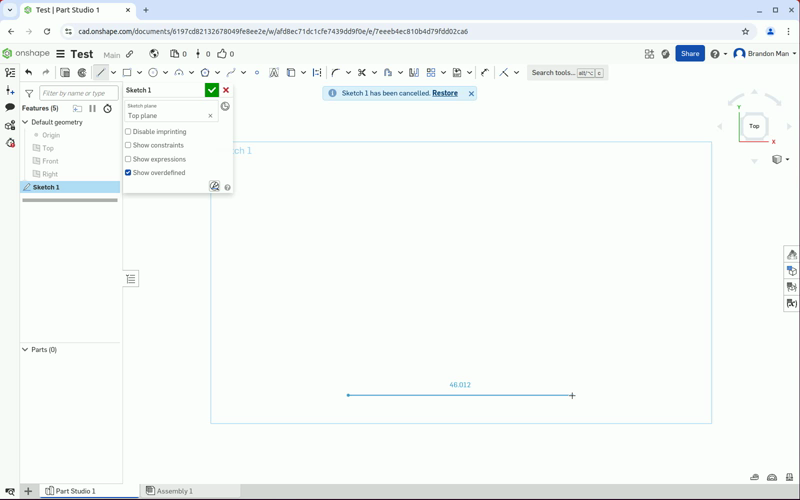
key_up(shift)
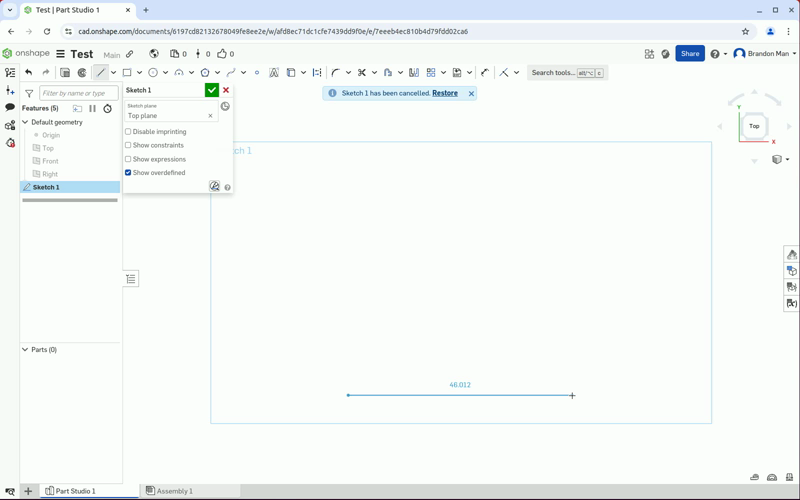
key_down(shift)
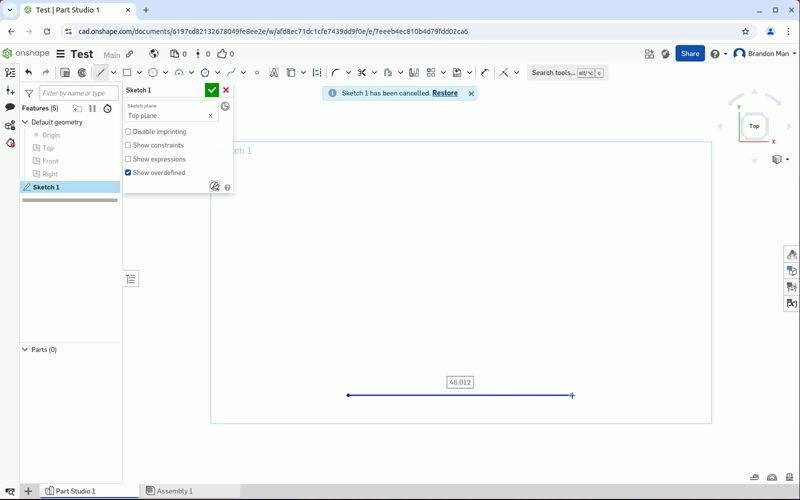
mouse_move(572, 171)
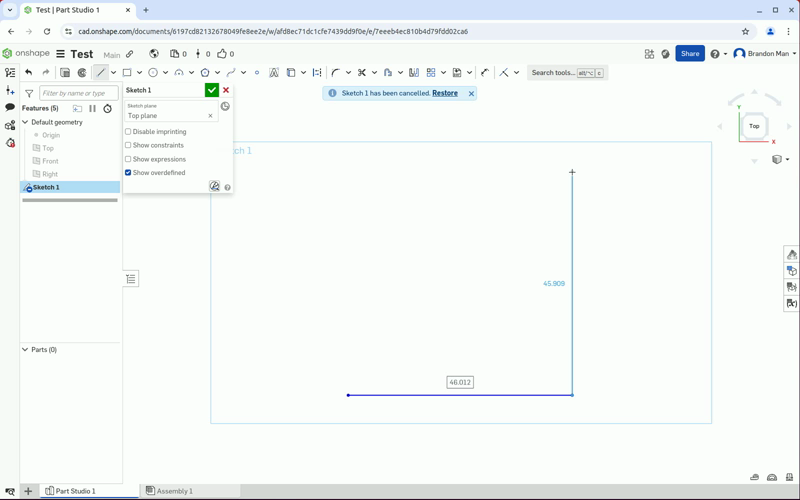
click(572, 171)
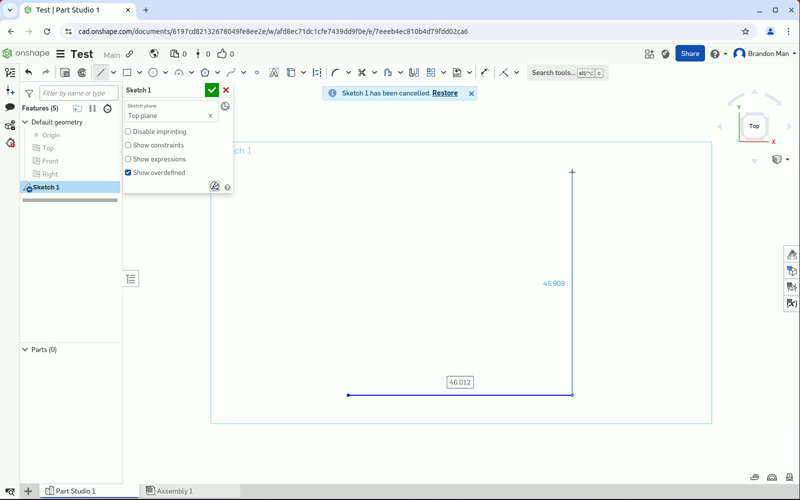
key_up(shift)
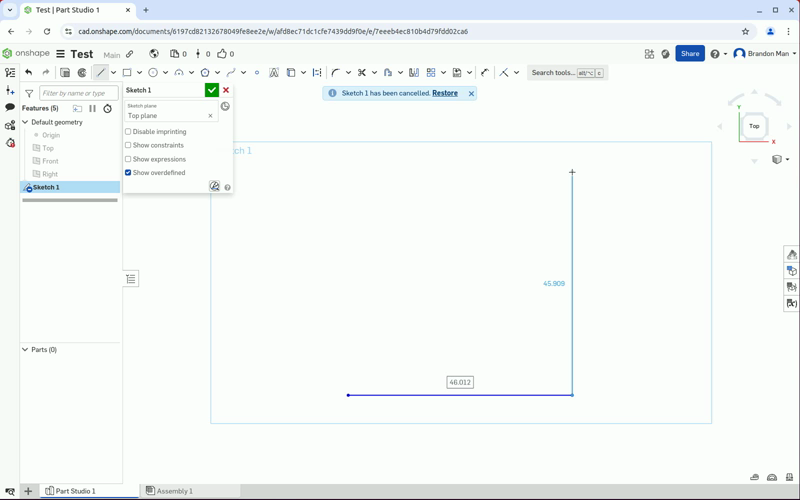
key_down(shift)
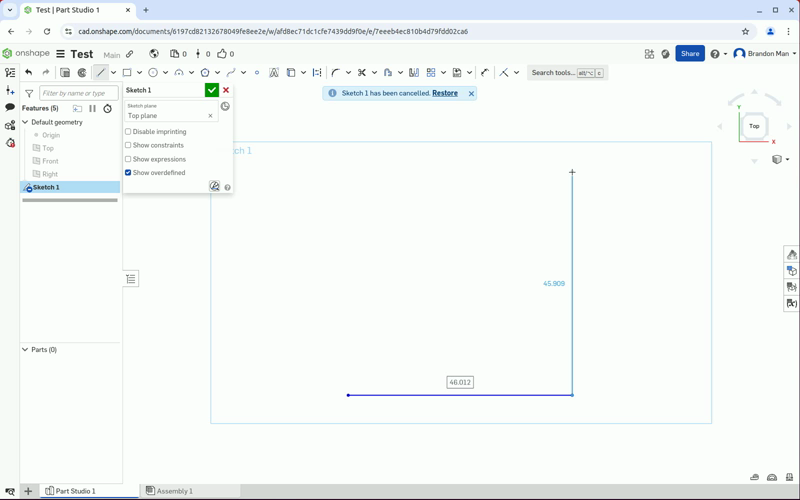
mouse_move(348, 171)
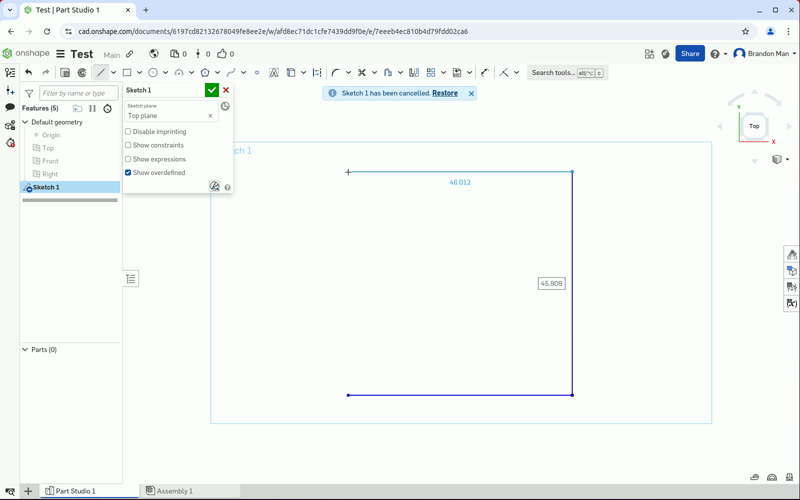
click(348, 171)
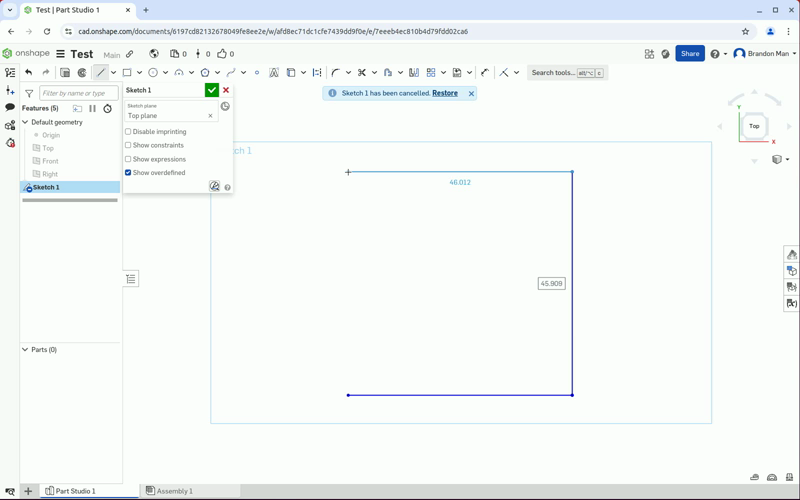
key_up(shift)
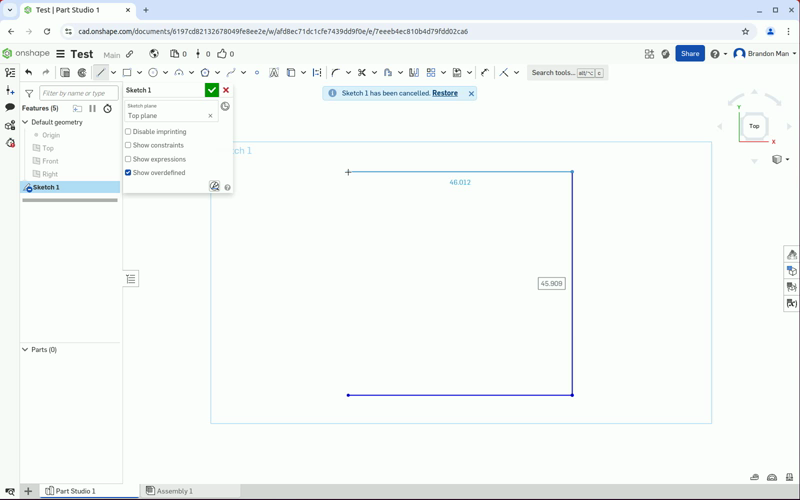
key_down(shift)
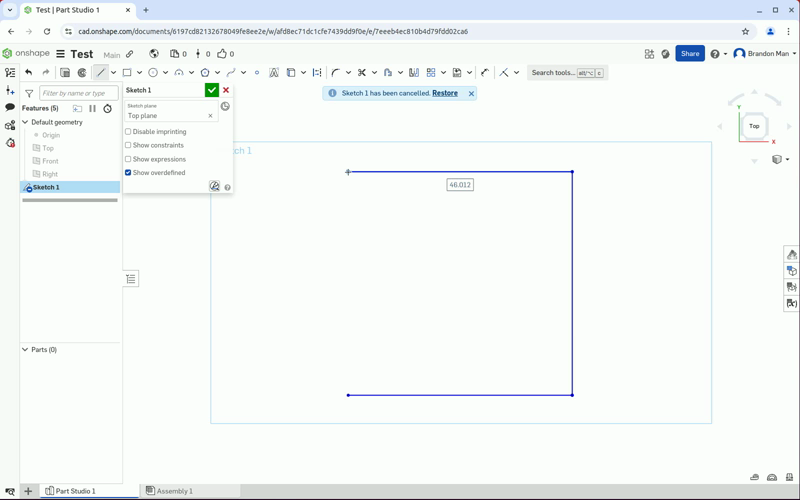
mouse_move(348, 395)
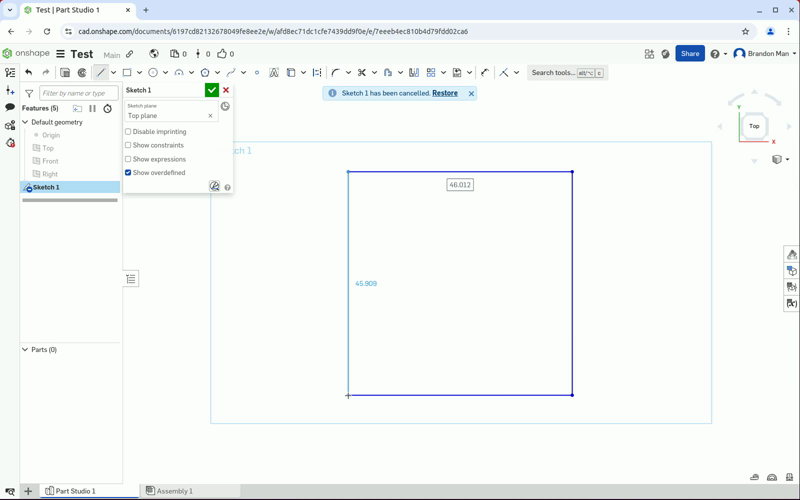
key_up(shift)
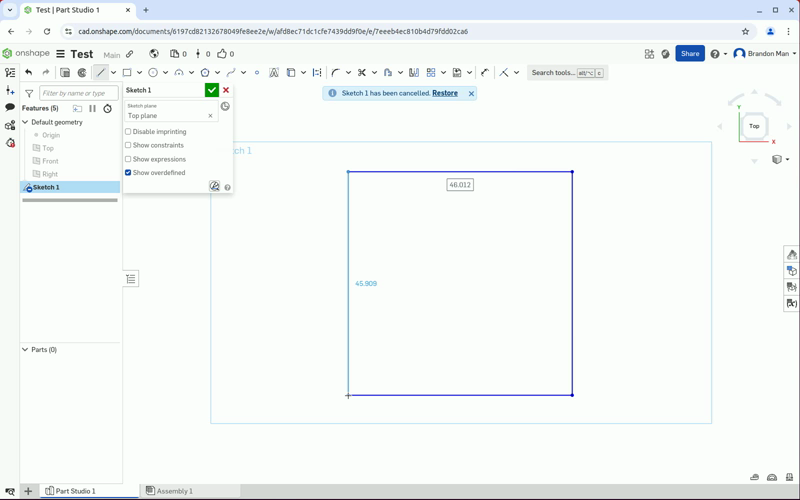
click(348, 395)
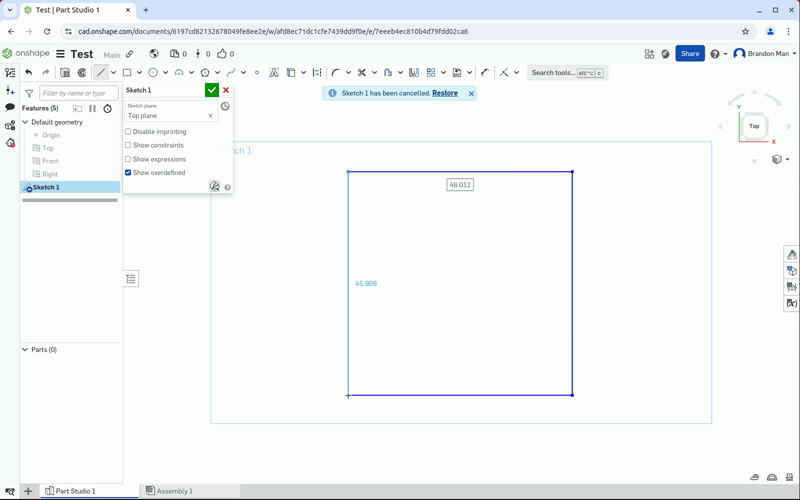
key(esc)
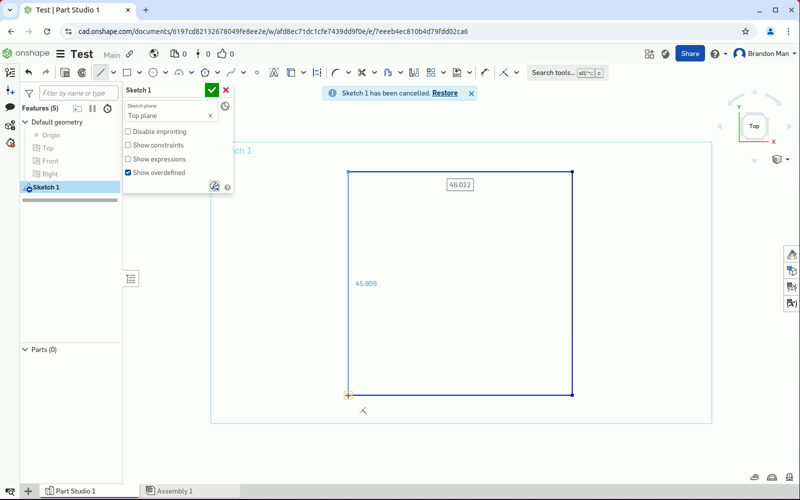
mouse_move(445, 348)
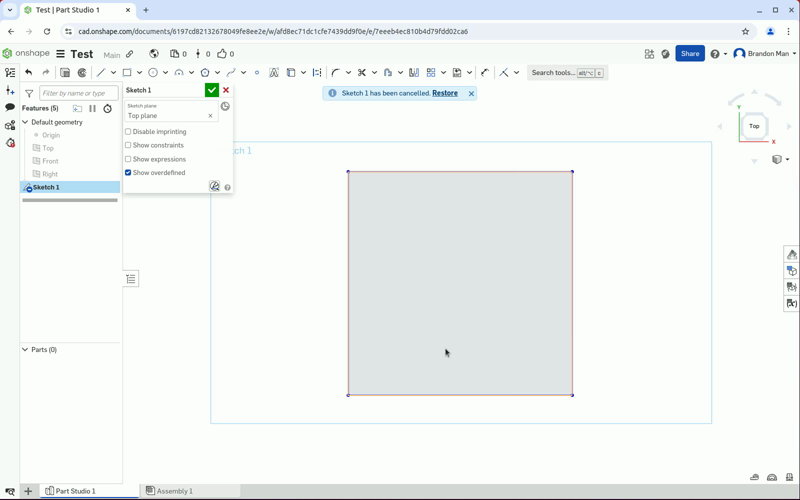
click(445, 348)
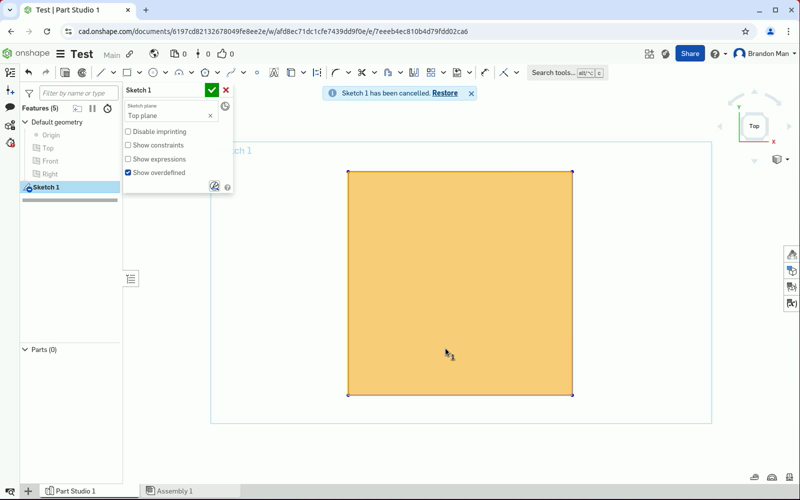
mouse_move(73, 352)
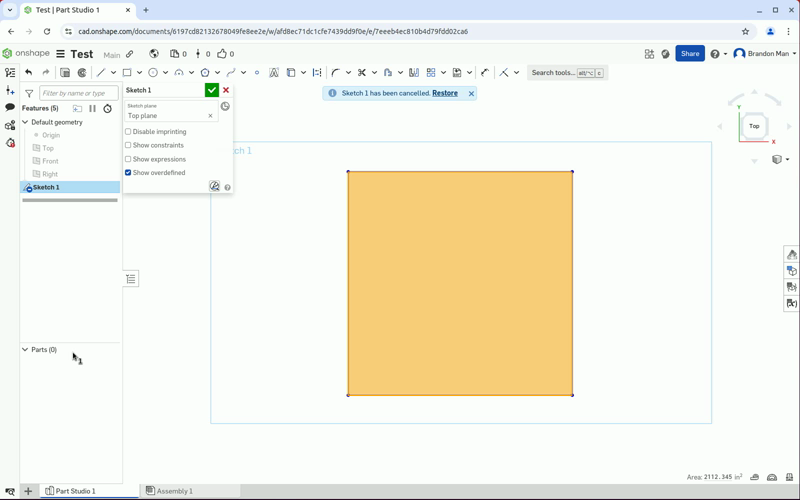
key(shift+y)
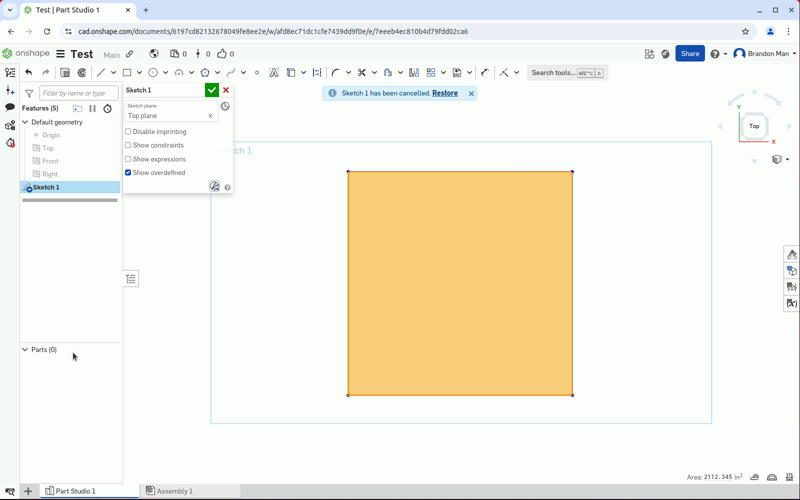
key(shift+e)
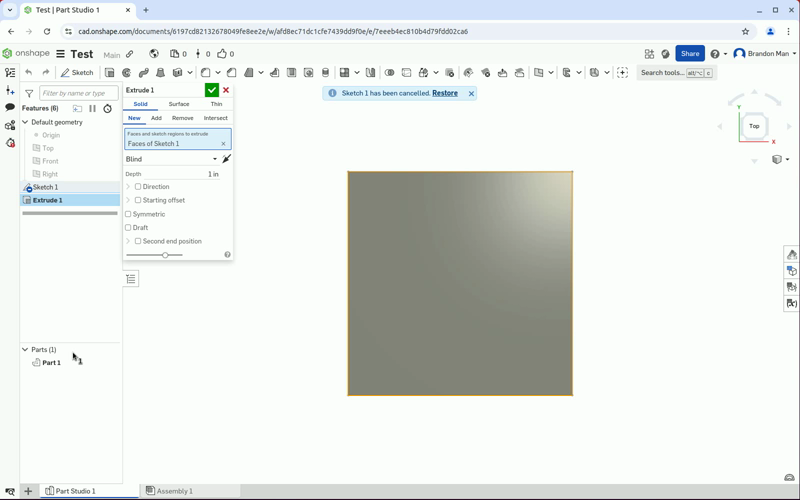
mouse_move(143, 106)
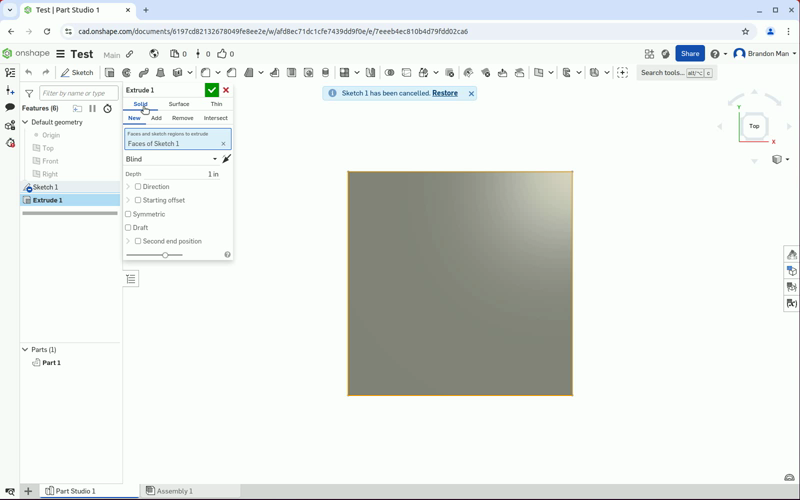
click(143, 106)
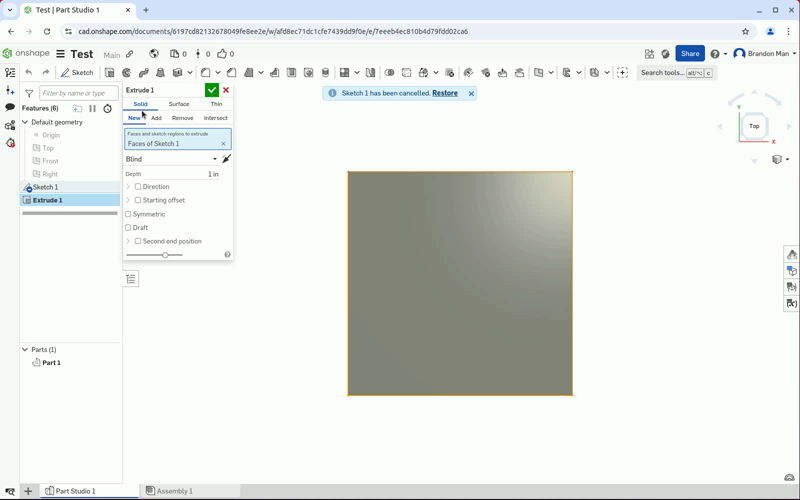
mouse_move(137, 120)
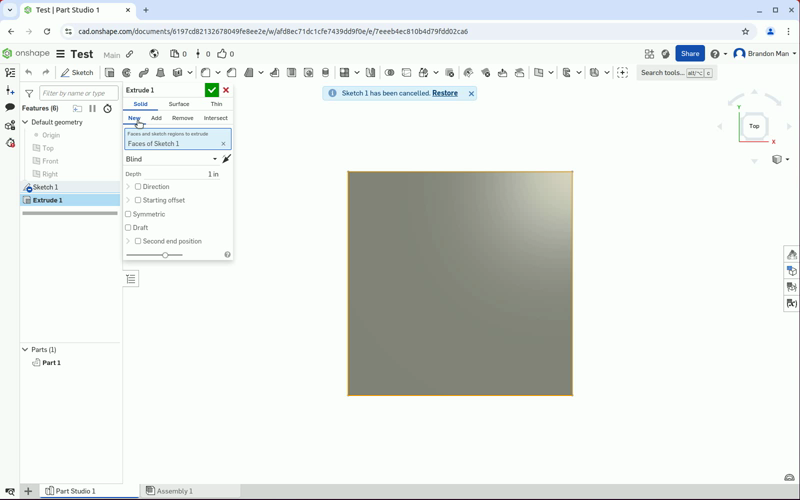
click(137, 120)
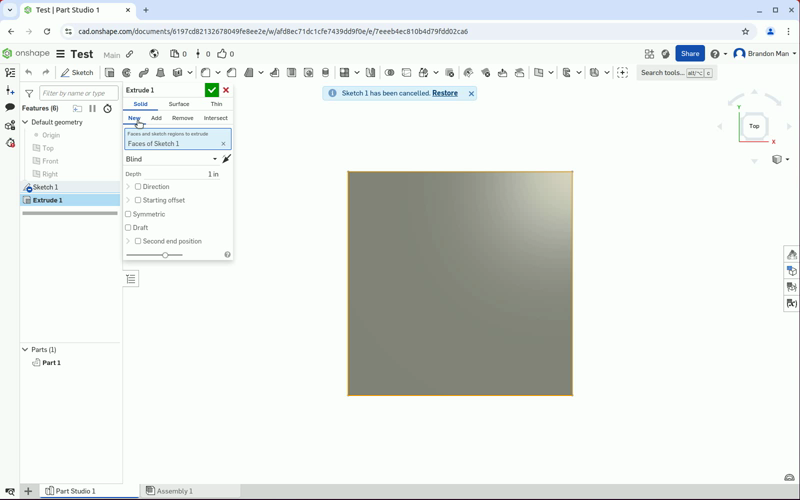
key(tab, 4)
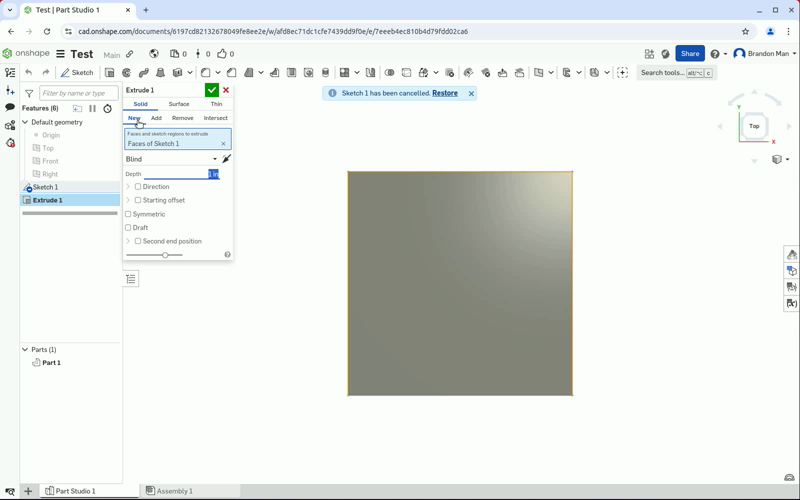
text(14.443)
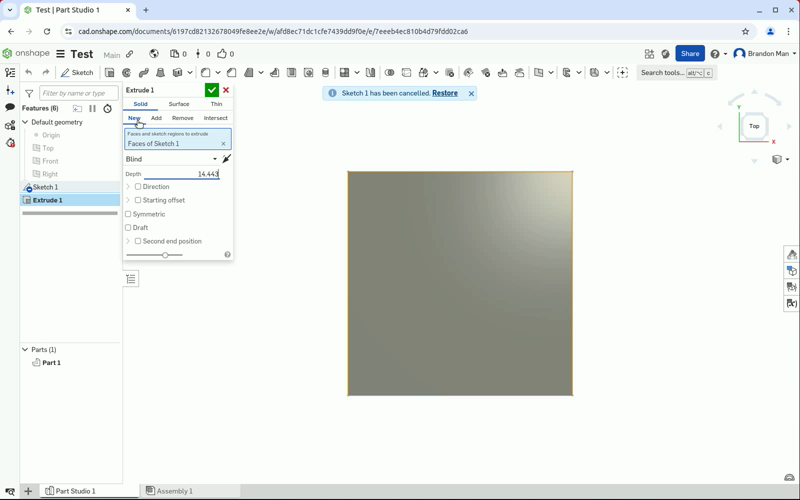
key(enter)
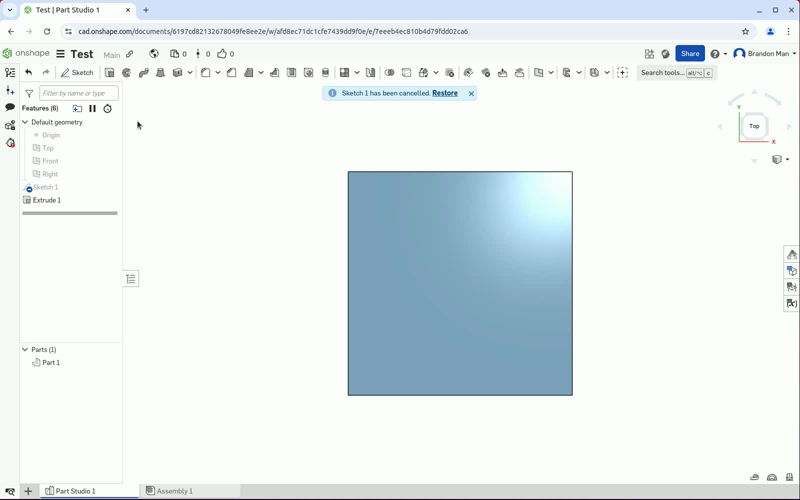
key(shift+h)
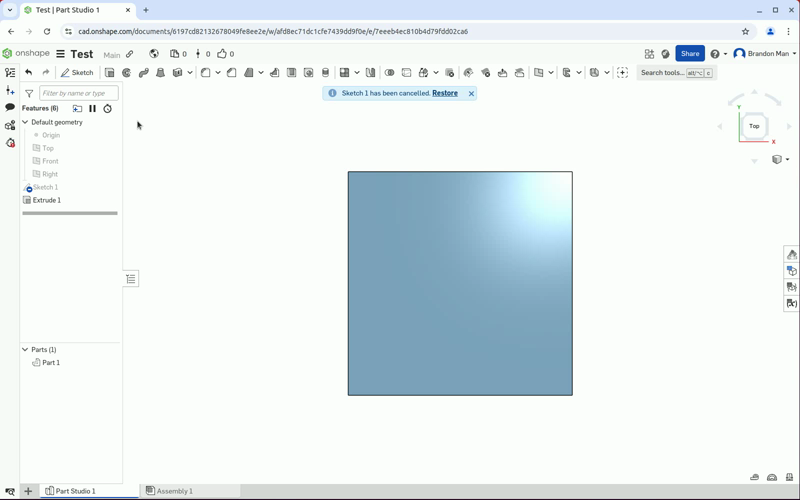
key(shift+h)
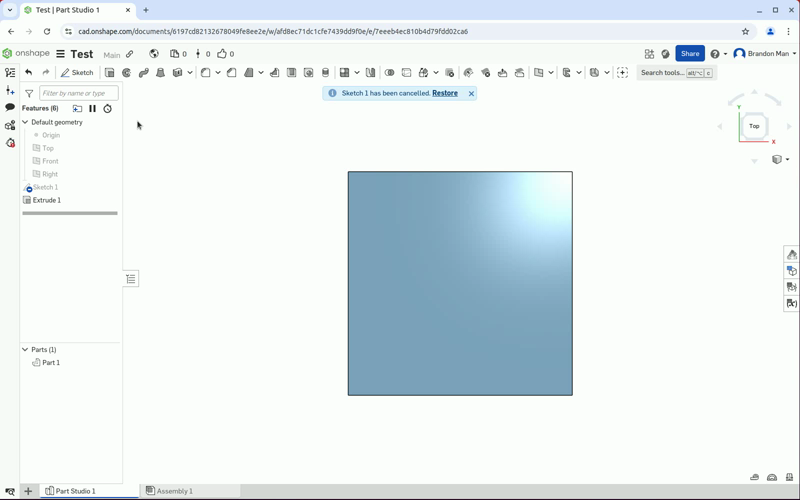
mouse_move(73, 189)
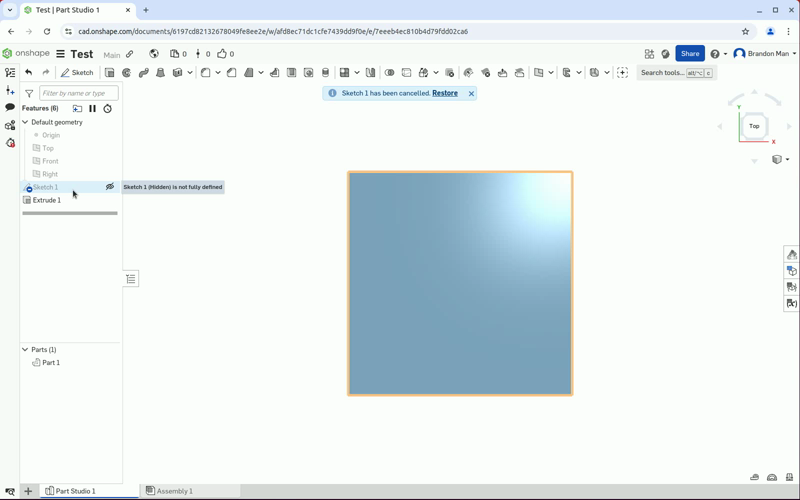
click(73, 189)
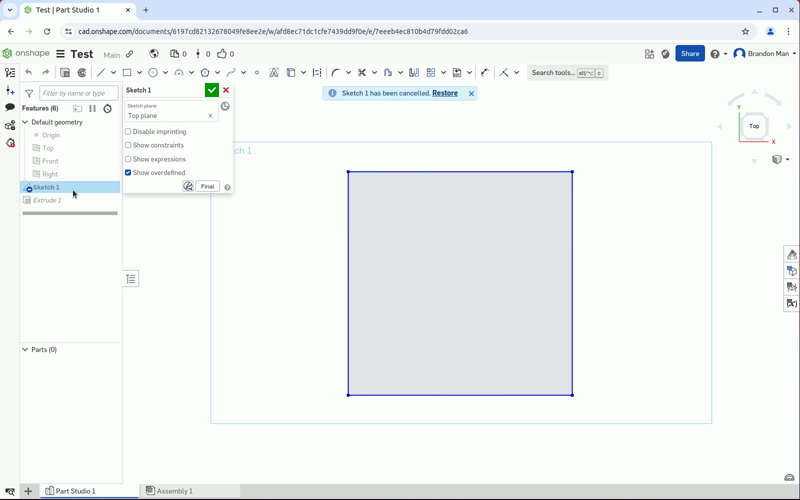
mouse_move(229, 92)
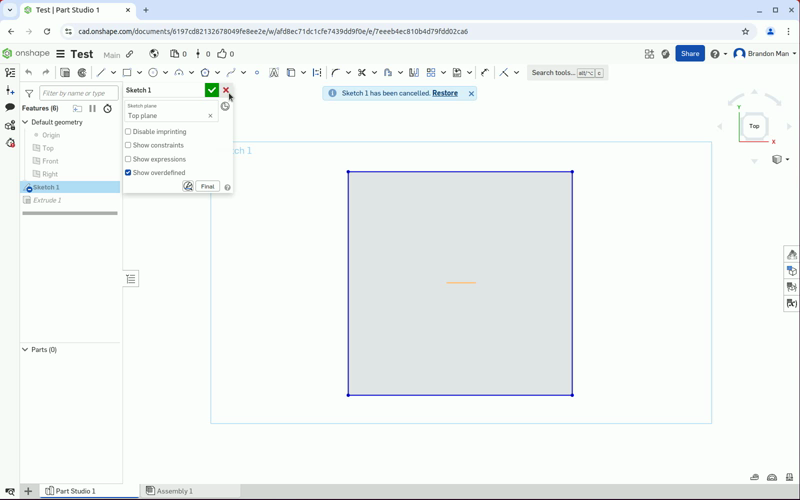
click(229, 92)
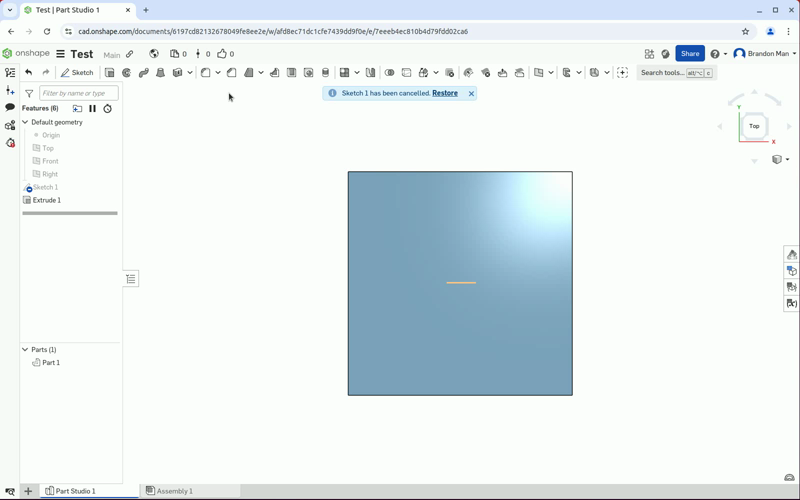
mouse_move(541, 75)
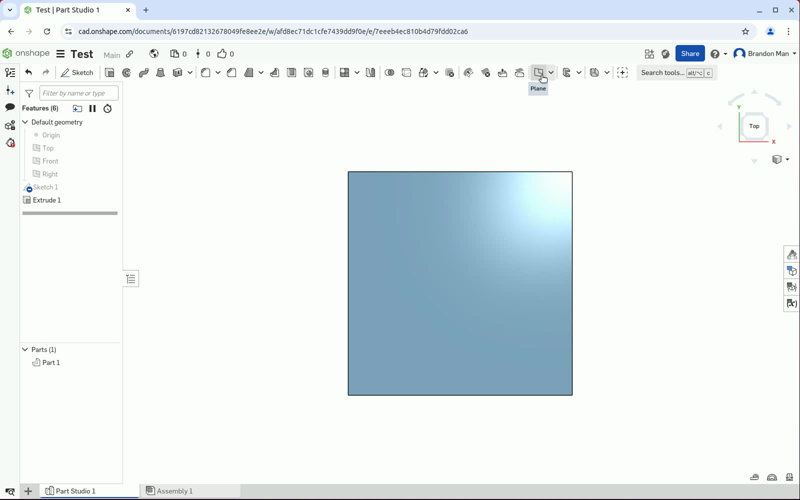
click(541, 75)
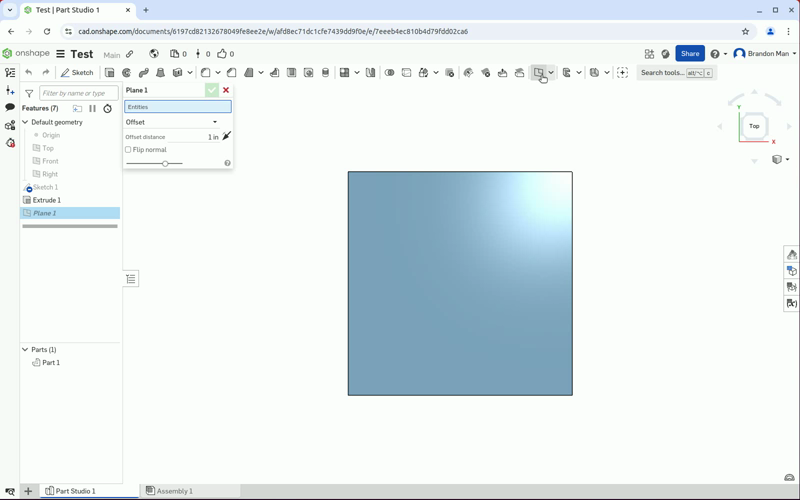
mouse_move(73, 150)
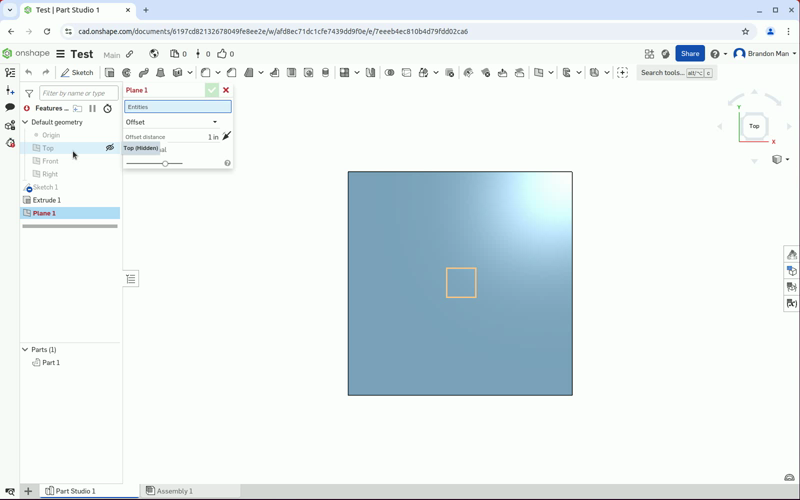
click(73, 150)
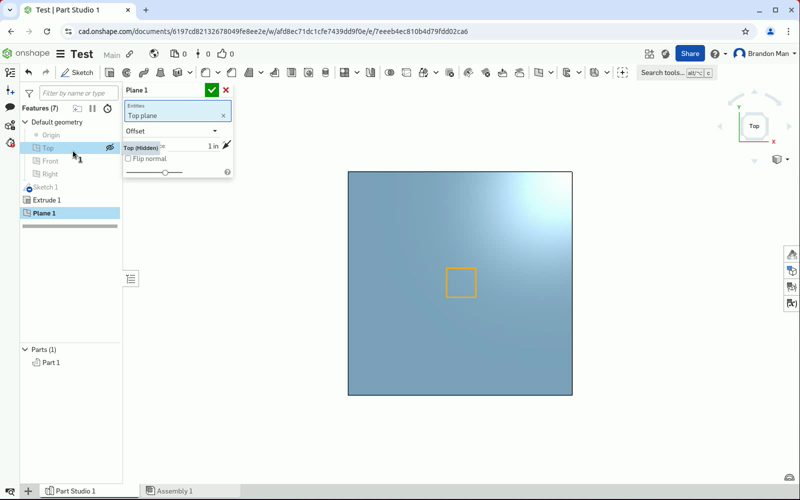
key(tab, 2)
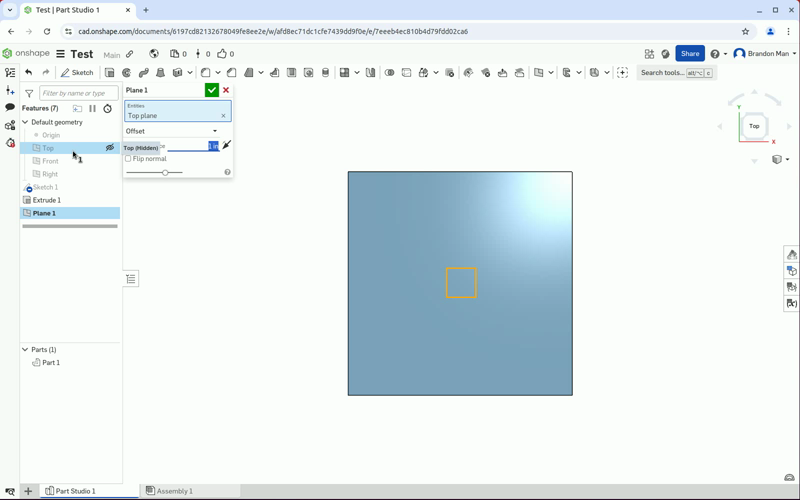
text(14.45)
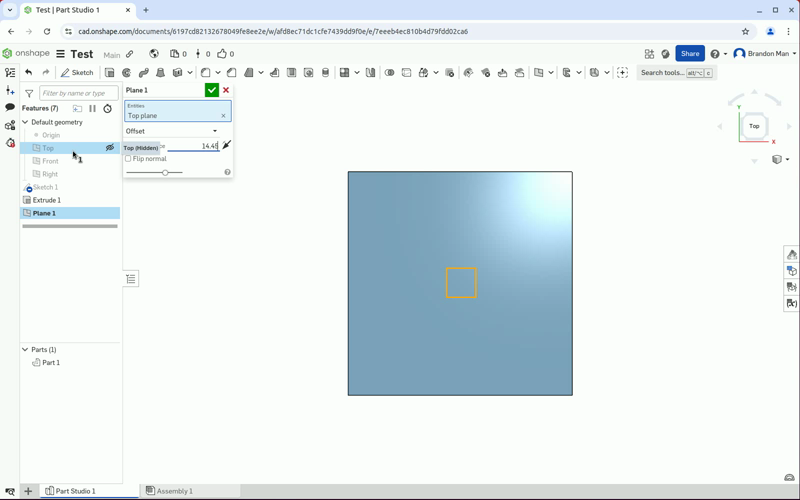
key(enter, 2)
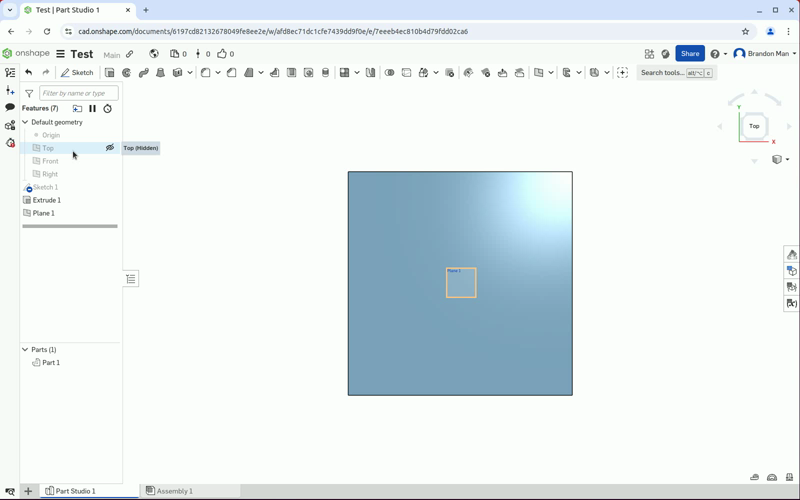
key(shift+s)
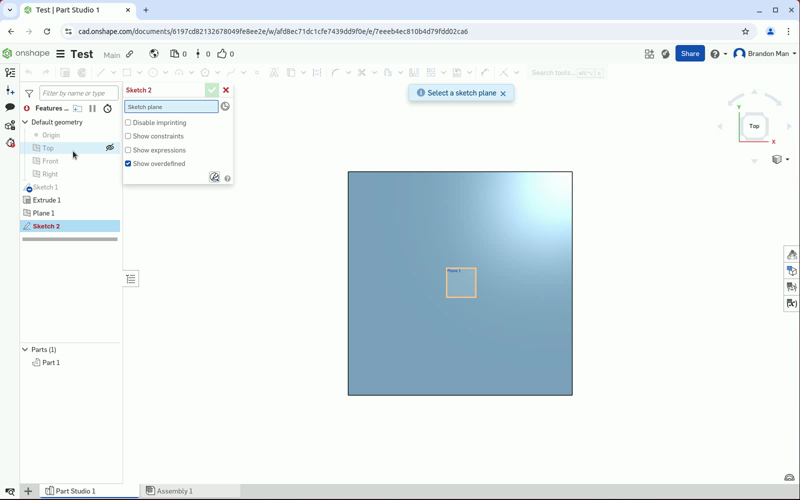
mouse_move(73, 215)
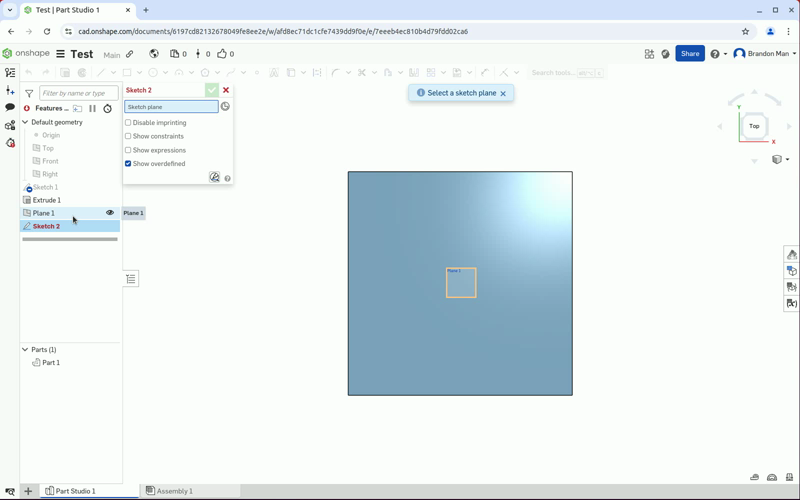
click(73, 215)
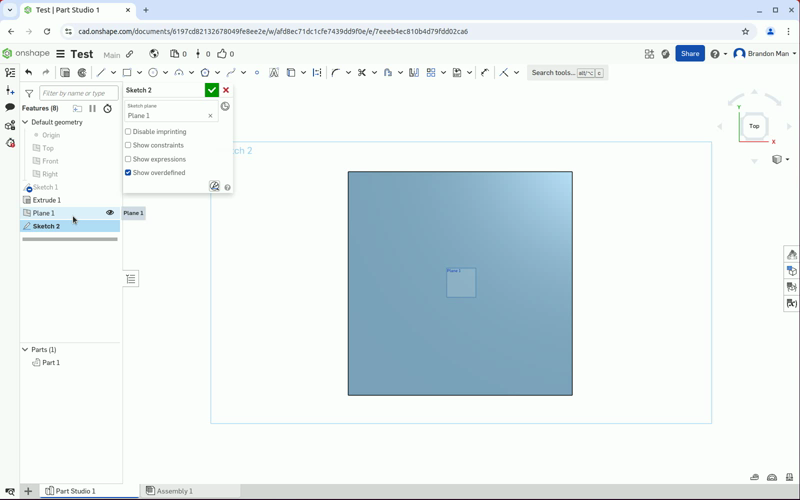
mouse_move(73, 352)
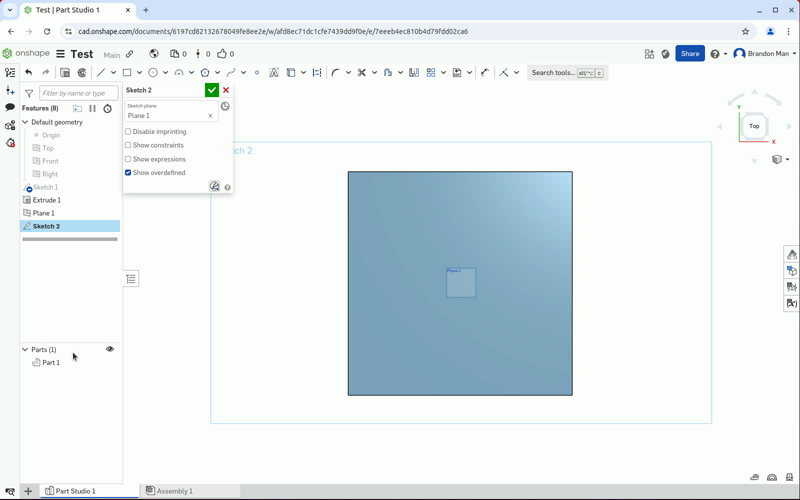
key(y)
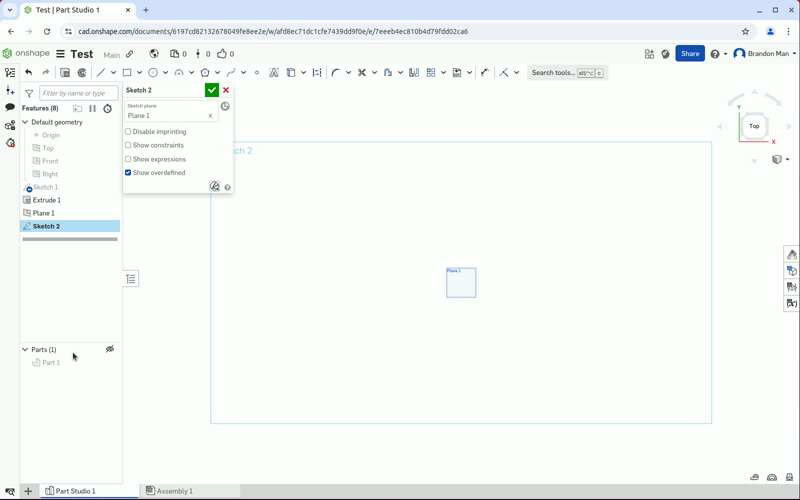
key(c)
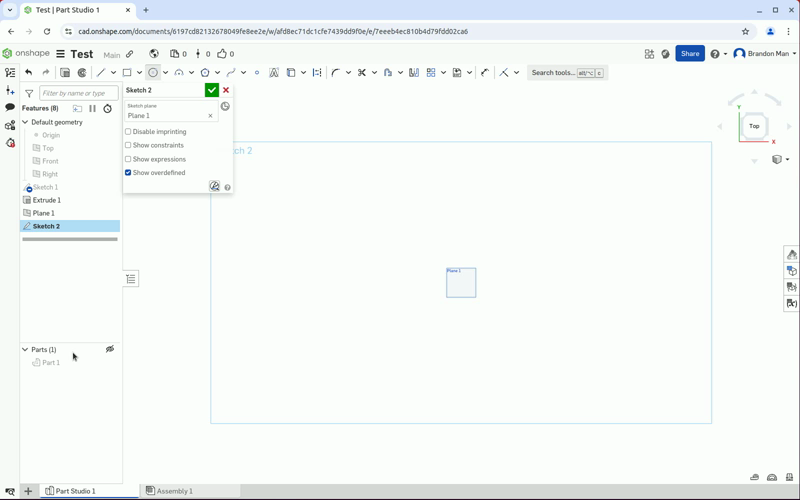
key_down(shift)
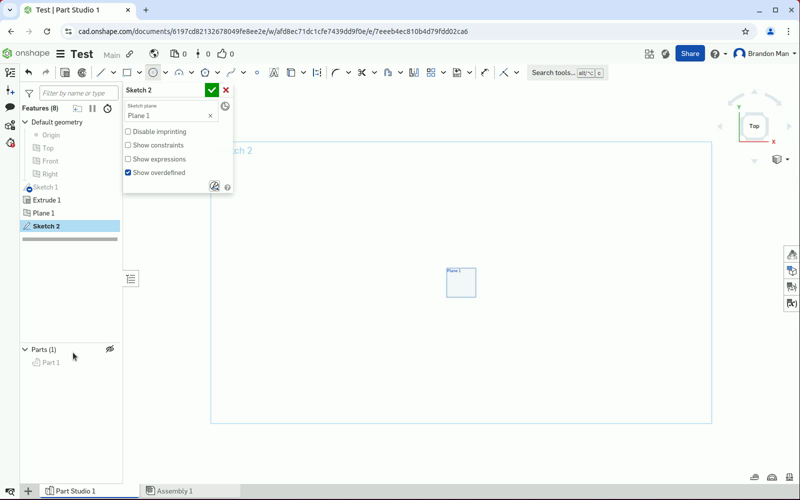
mouse_move(460, 282)
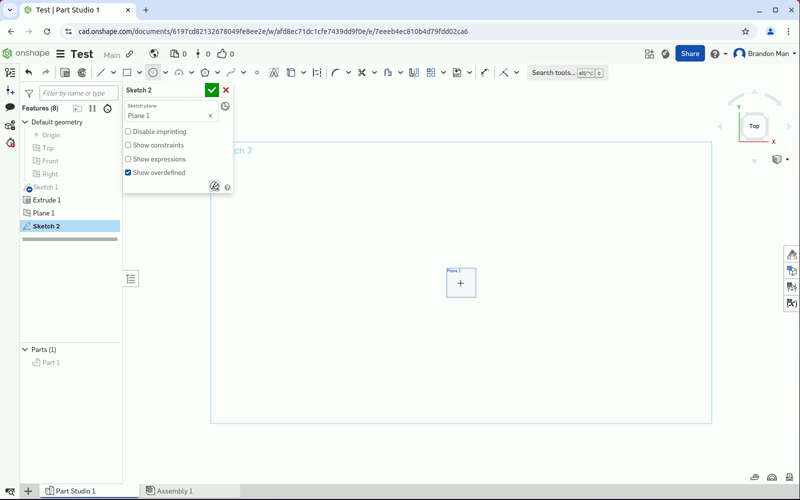
click(460, 282)
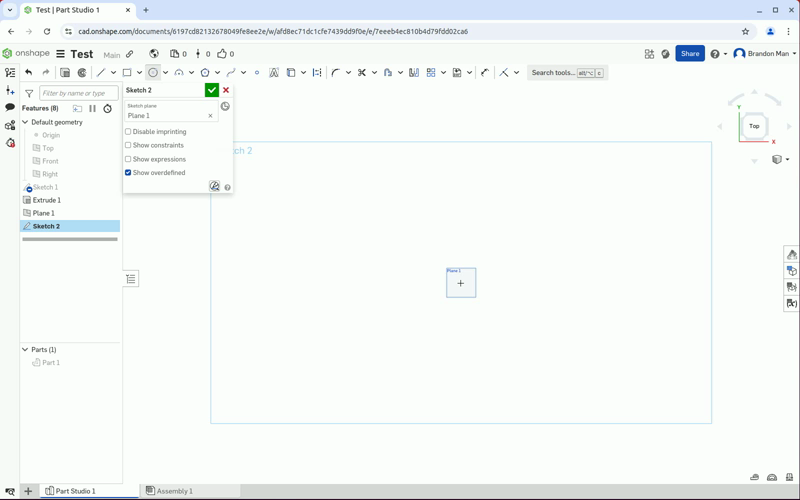
key_up(shift)
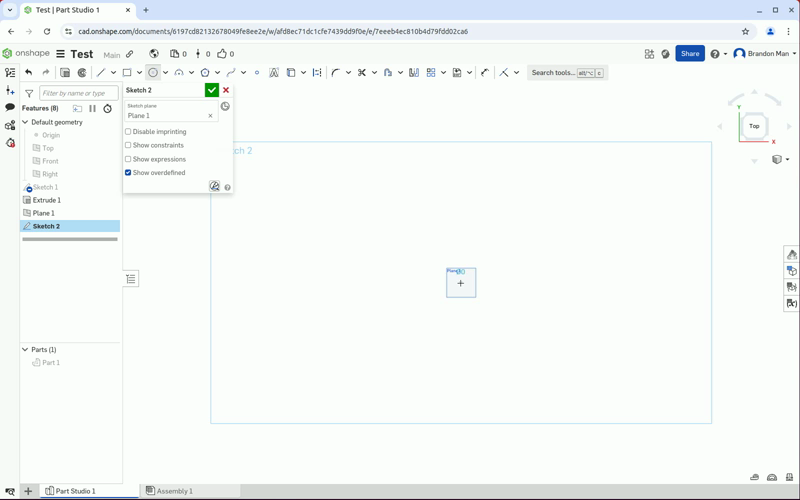
mouse_move(556, 282)
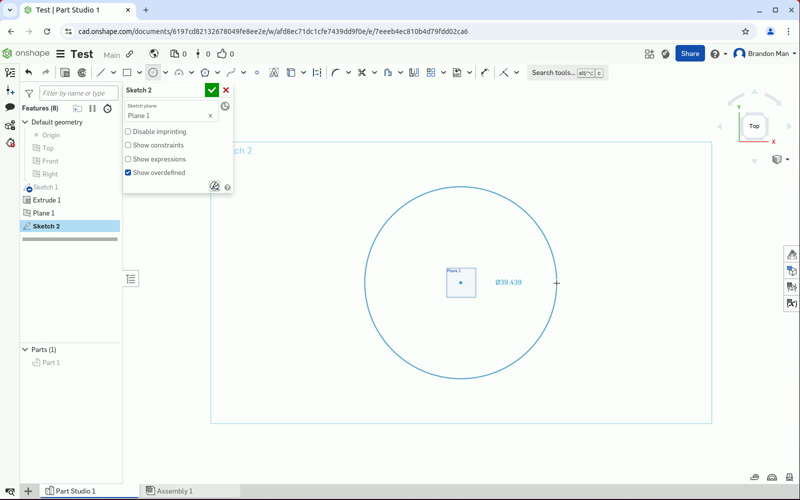
click(556, 282)
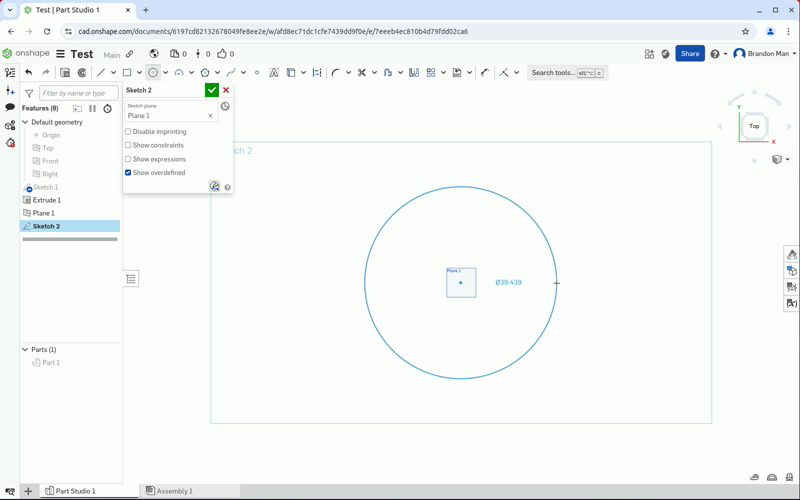
key(esc)
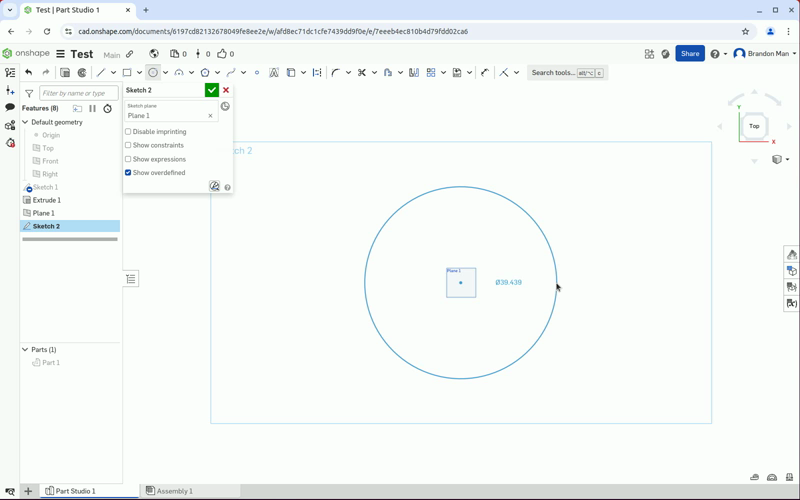
mouse_move(523, 295)
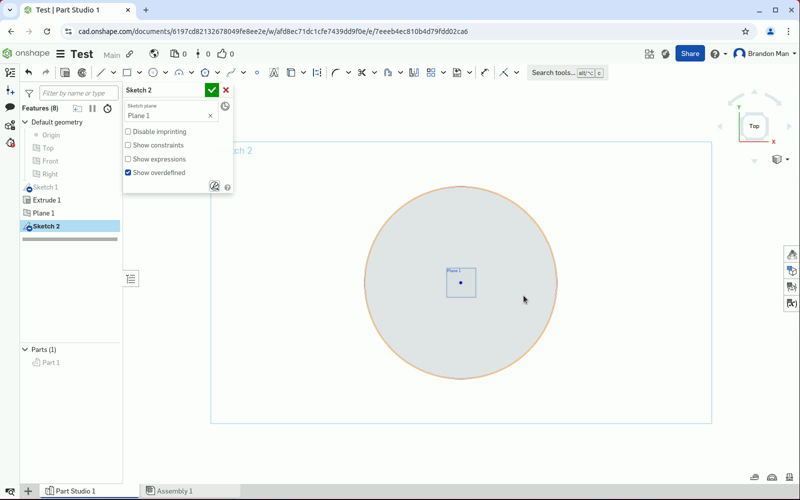
click(523, 295)
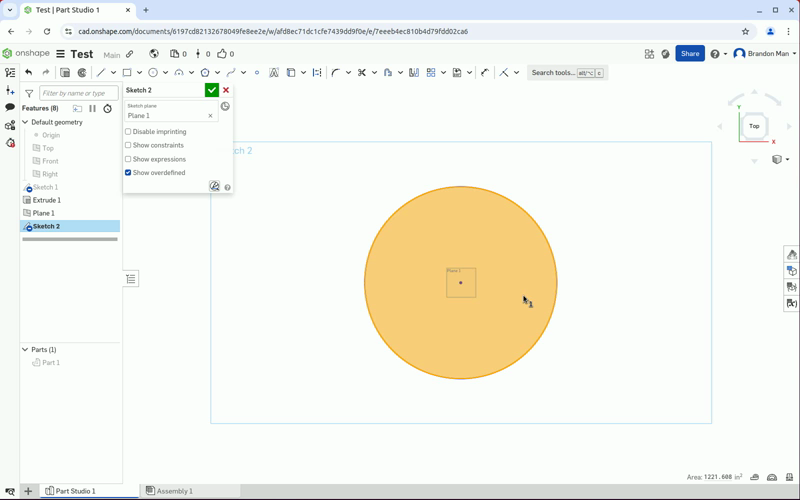
mouse_move(73, 352)
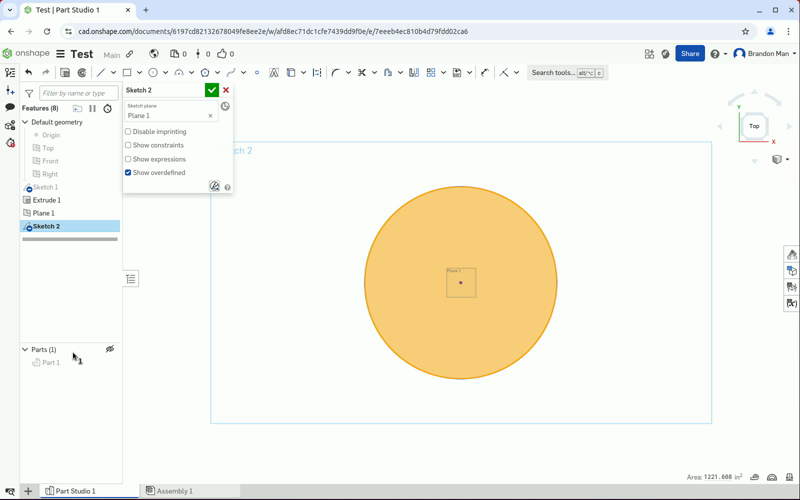
key(shift+y)
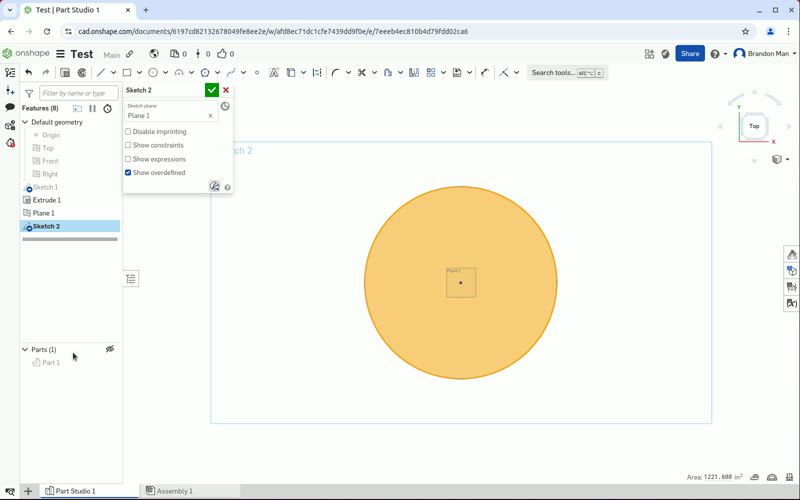
key(shift+e)
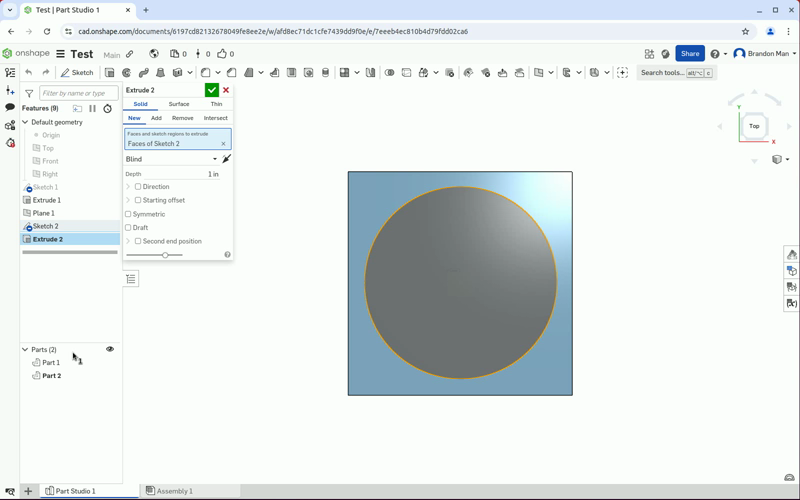
mouse_move(143, 106)
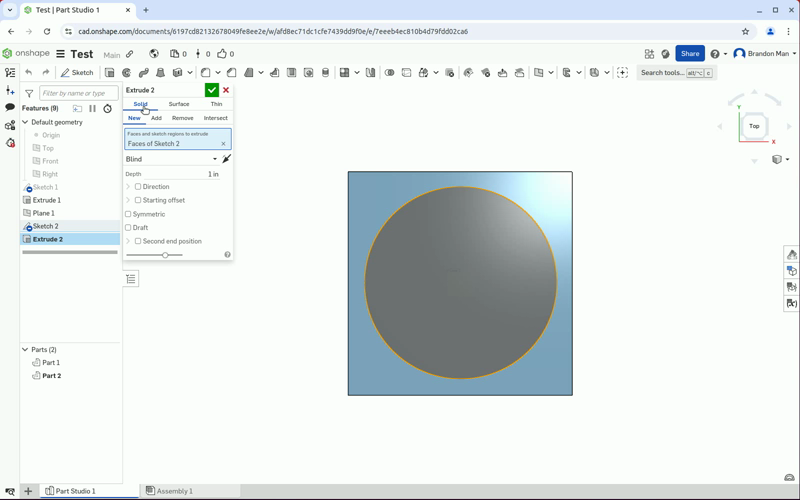
click(143, 106)
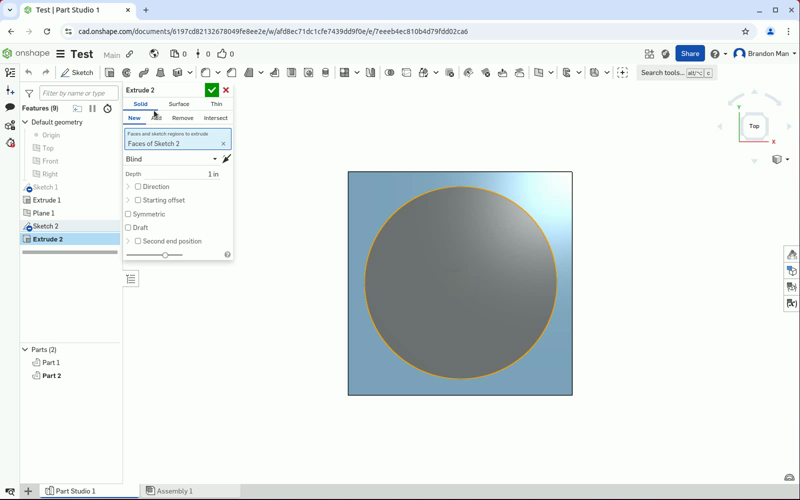
mouse_move(186, 120)
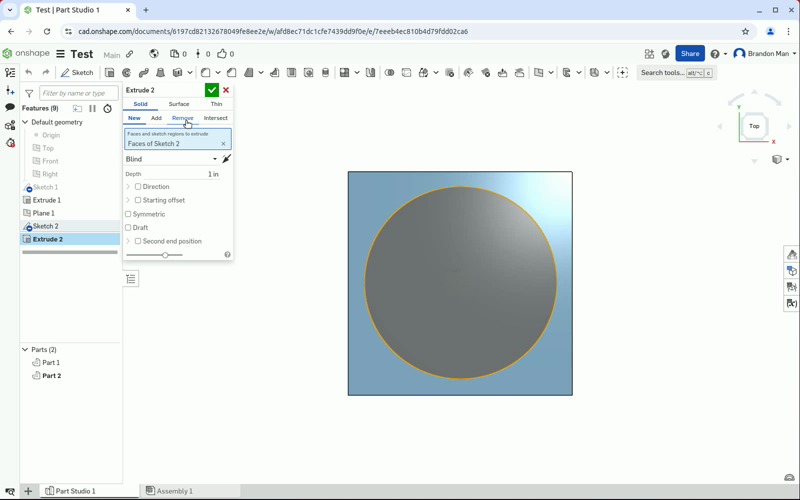
click(186, 120)
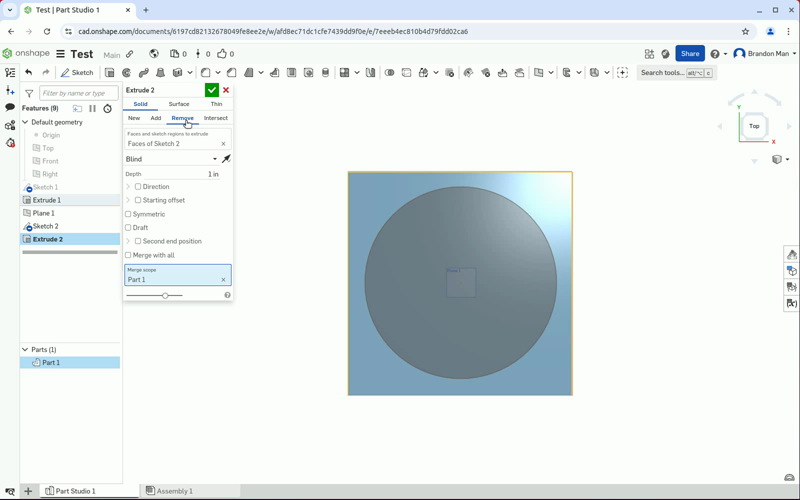
key(tab, 4)
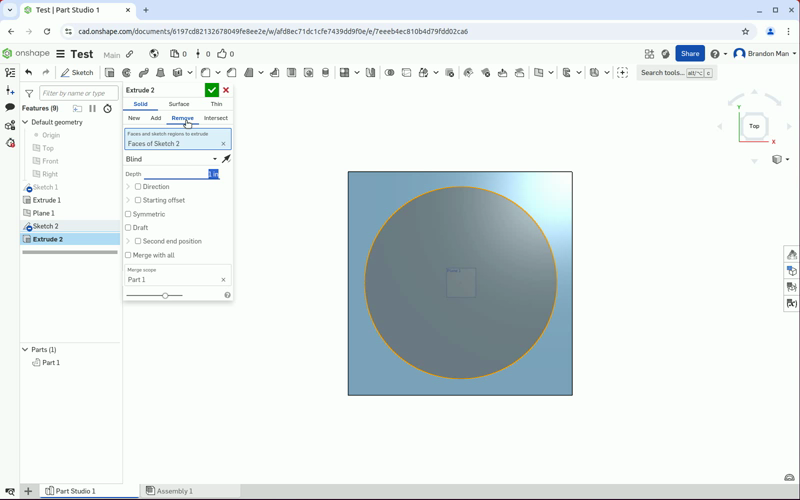
text(11.554)
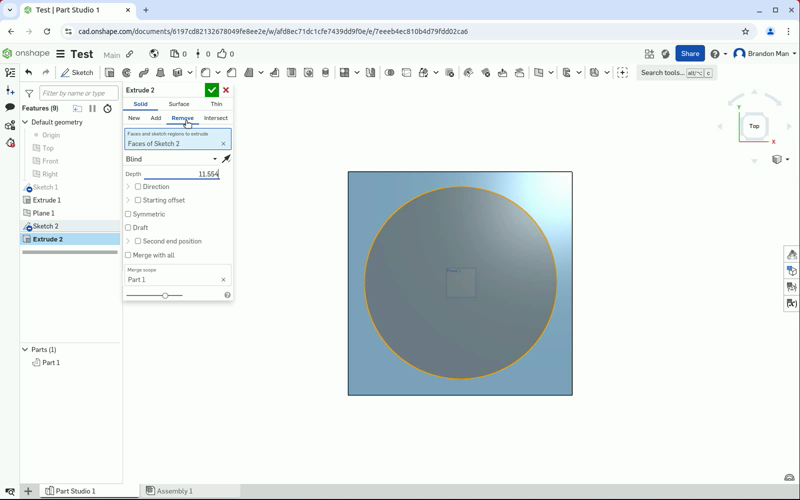
key(tab, 6)
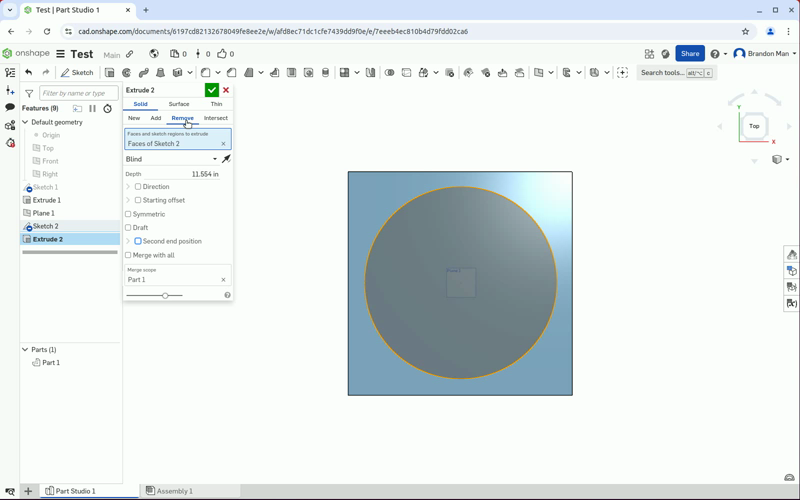
key(space)
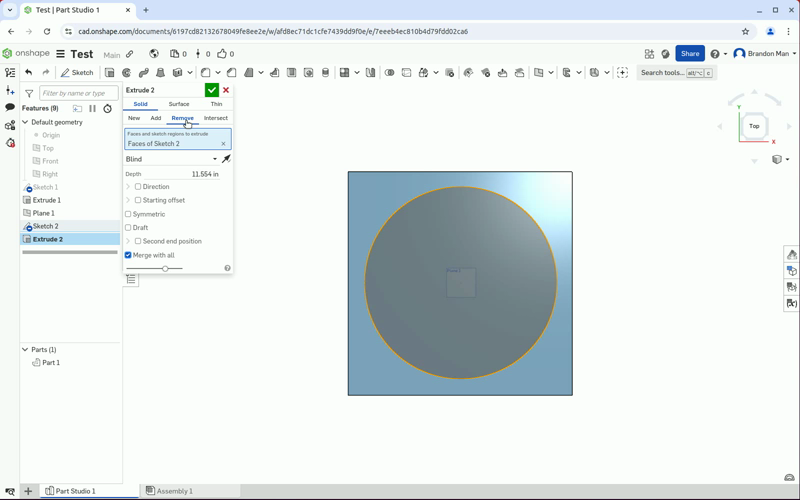
key(enter)
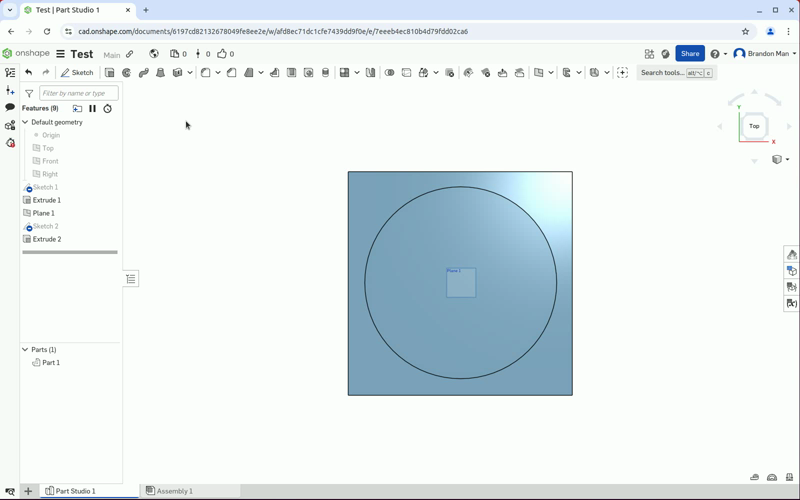
key(shift+h)
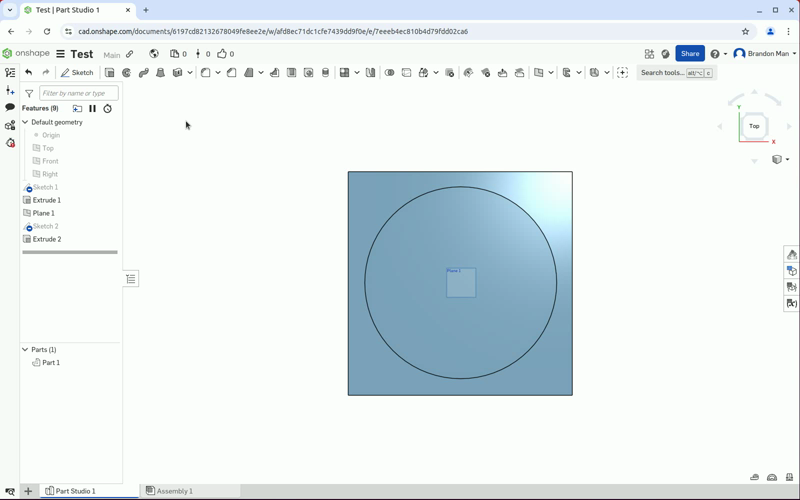
key(shift+h)
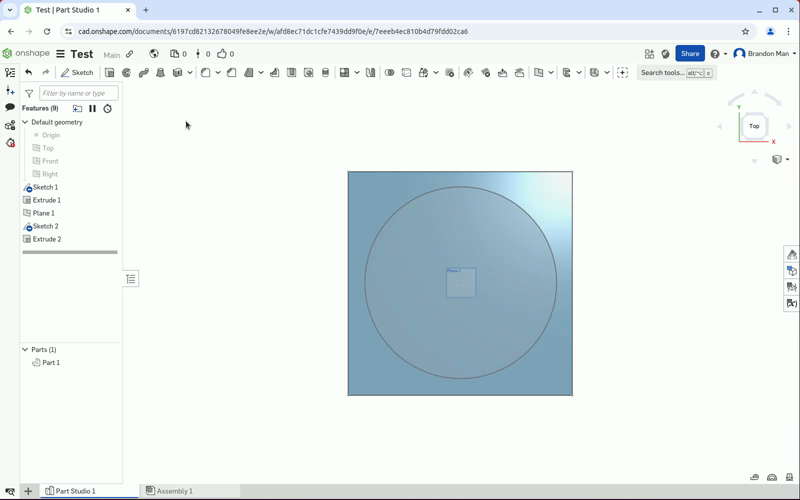
key(shift+7)
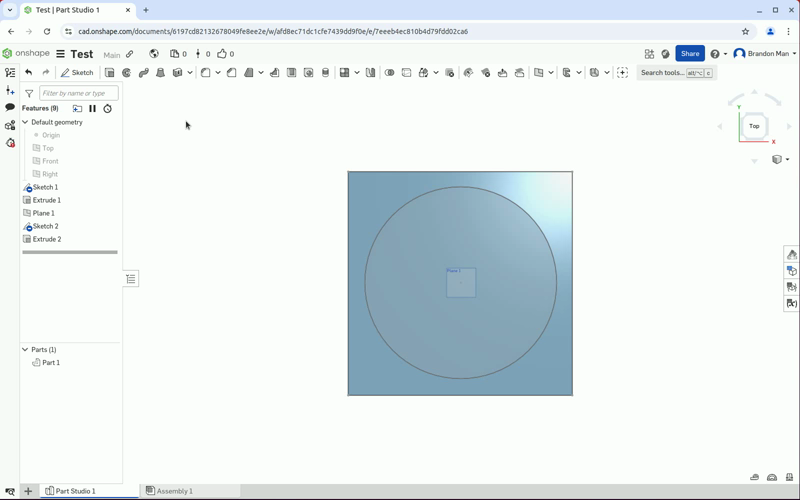
key(up, 3)
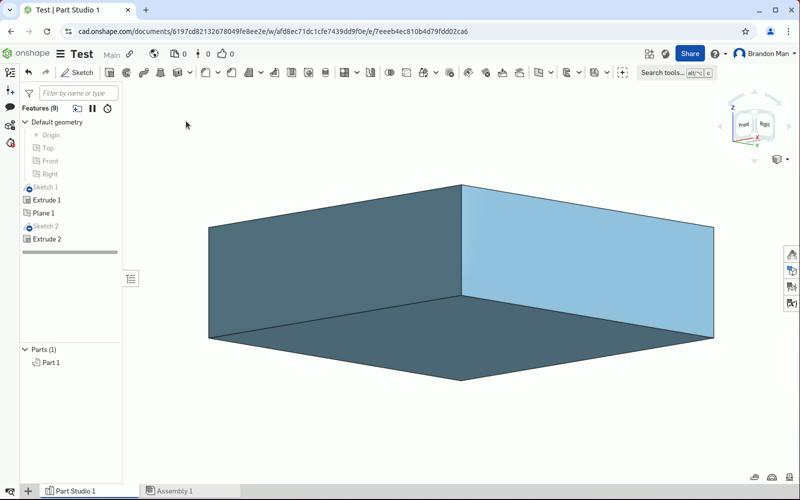
key(left, 3)
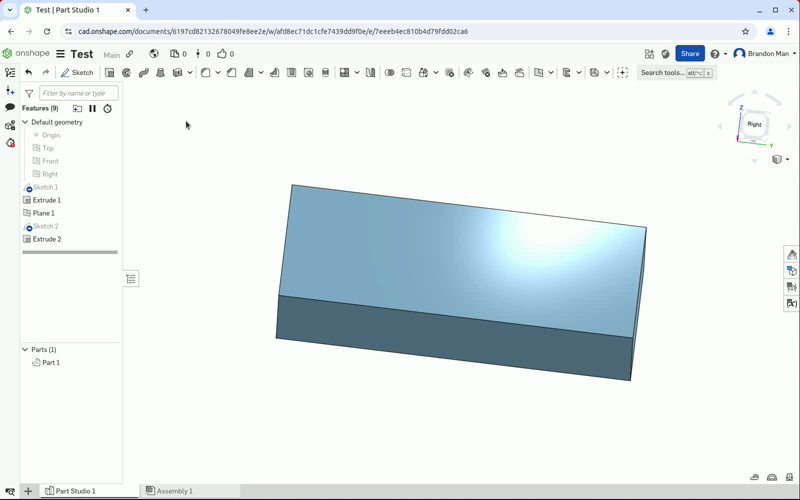
key(right, 3)
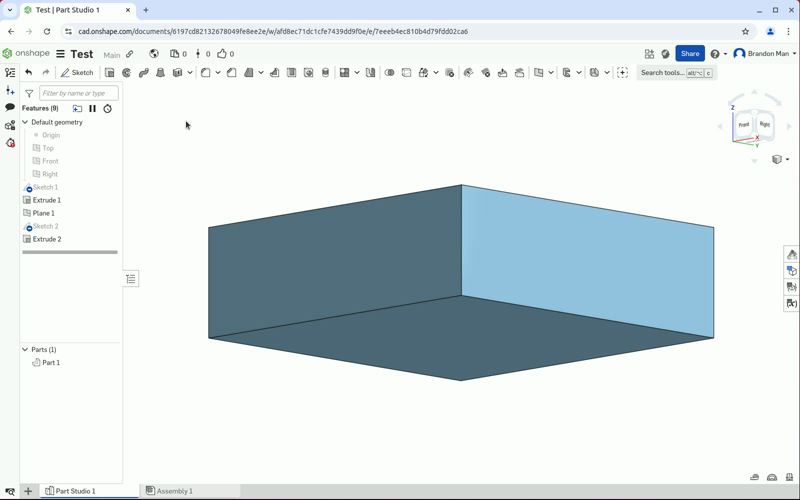
key(down, 3)
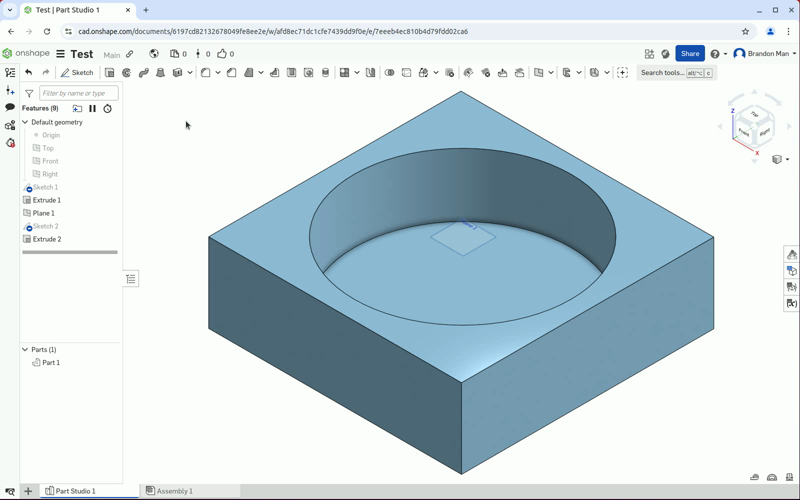
mouse_move(73, 189)
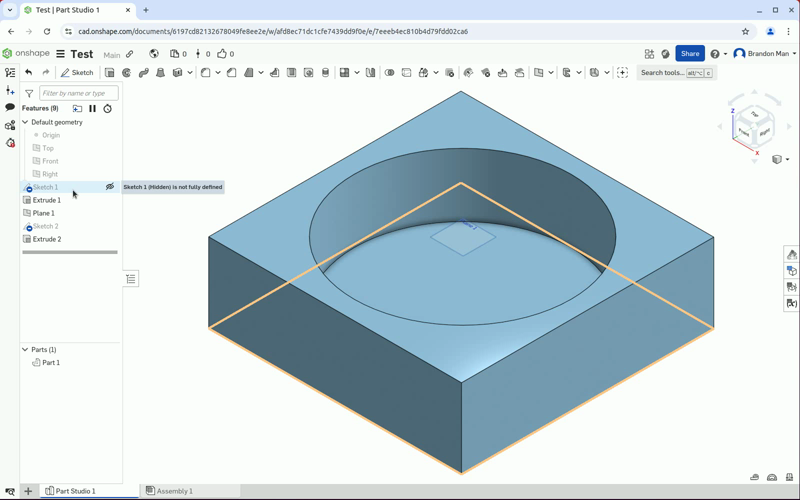
click(73, 189)